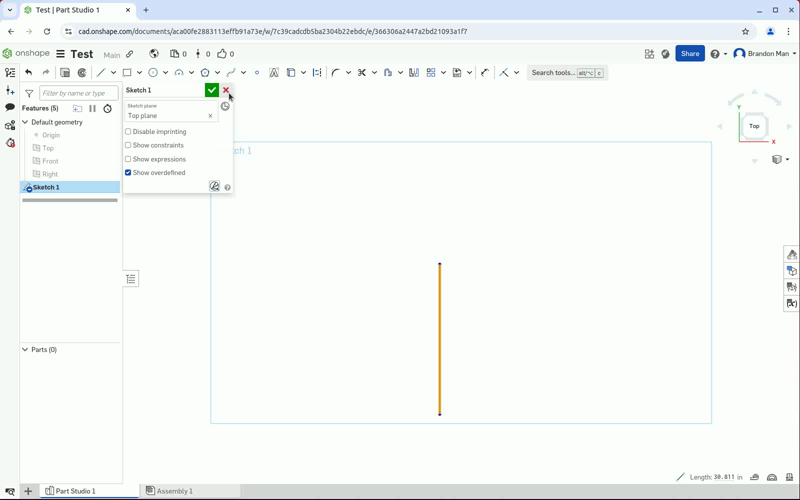
key(shift+h)
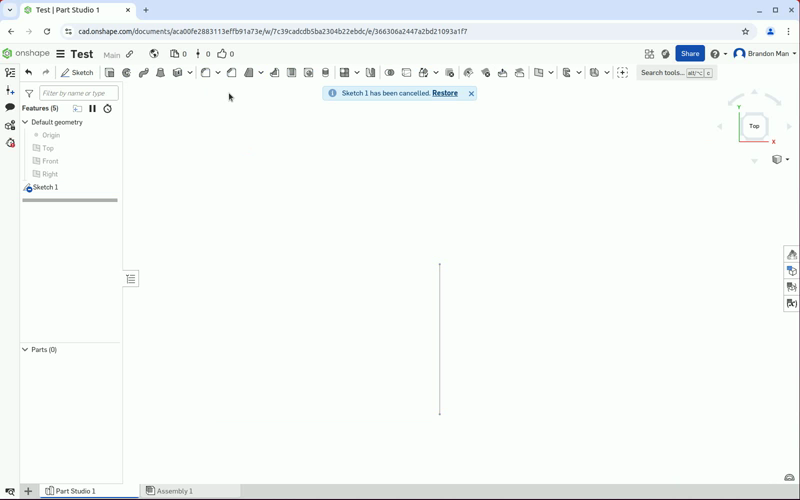
key(shift+s)
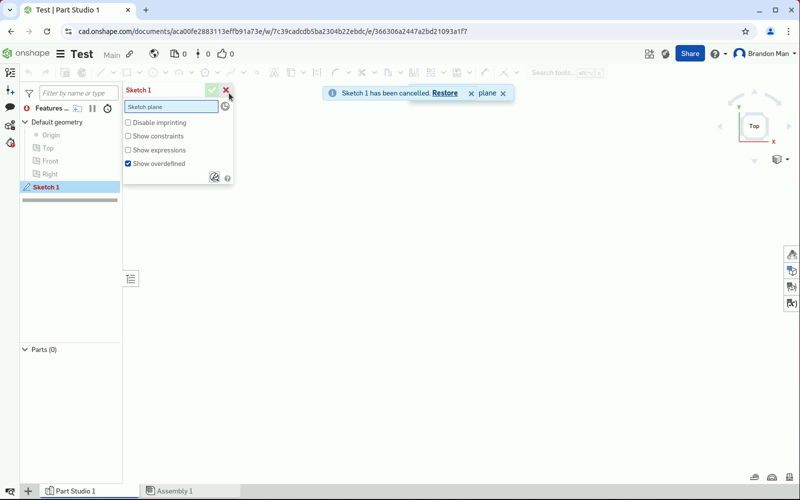
mouse_move(73, 150)
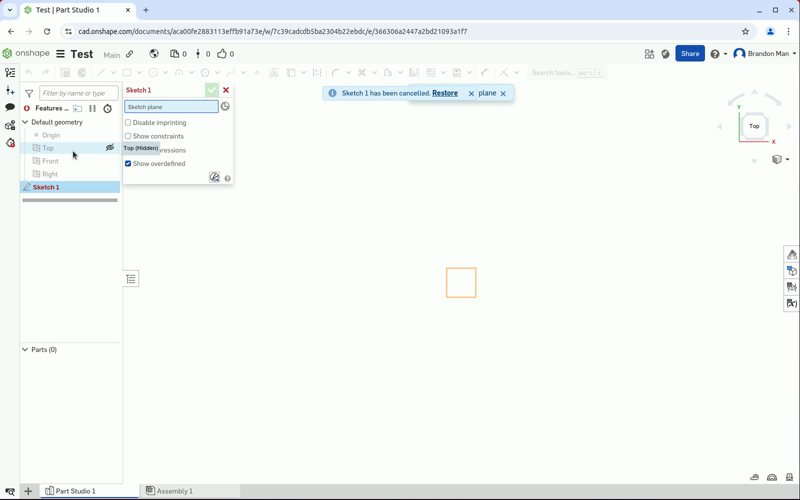
click(73, 150)
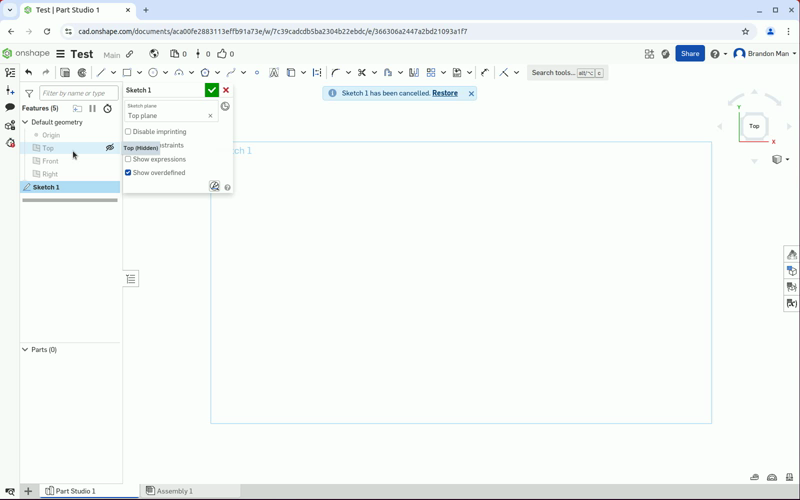
mouse_move(73, 352)
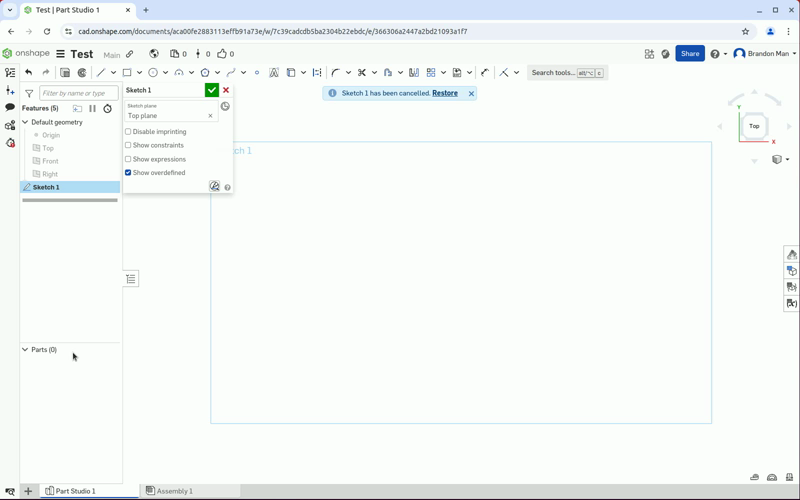
key(y)
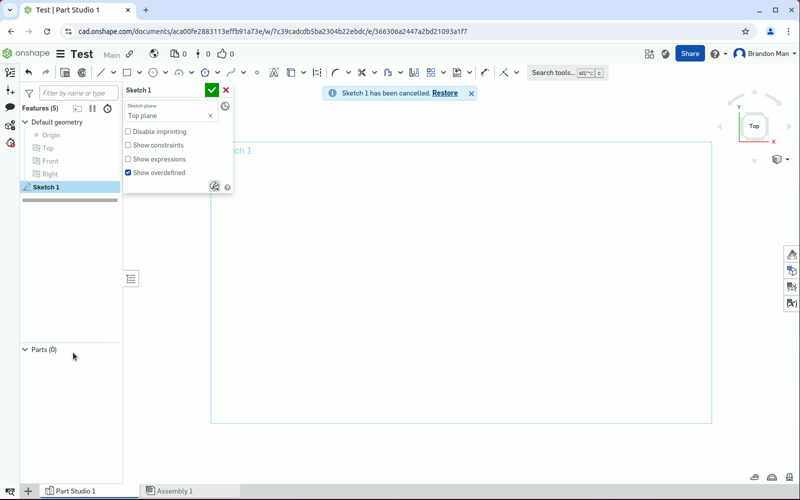
key(l)
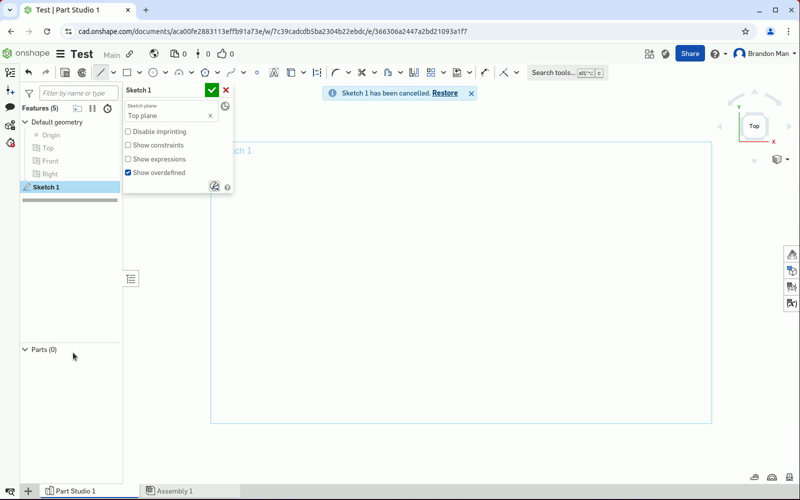
key_down(shift)
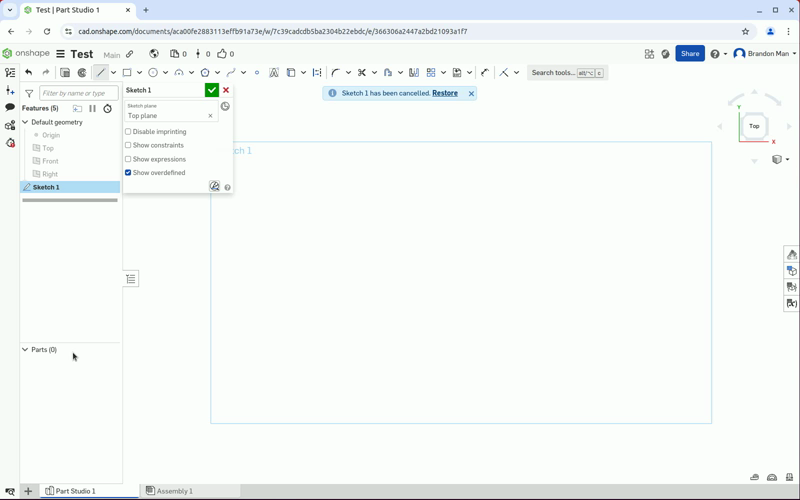
mouse_move(349, 282)
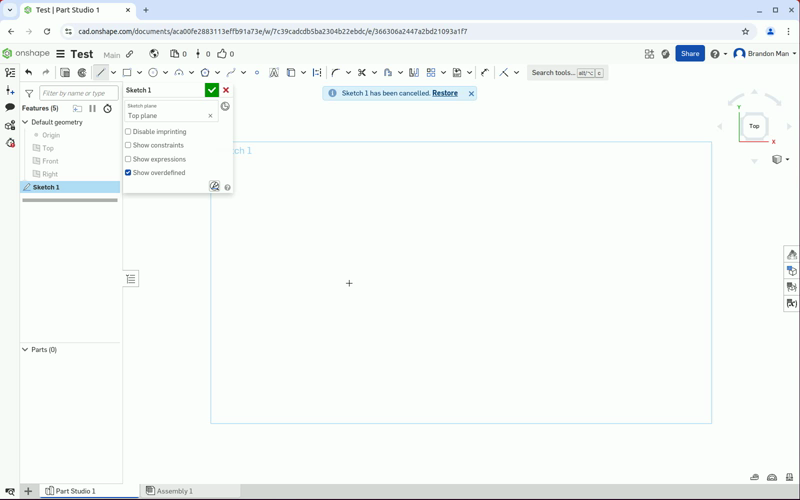
click(349, 282)
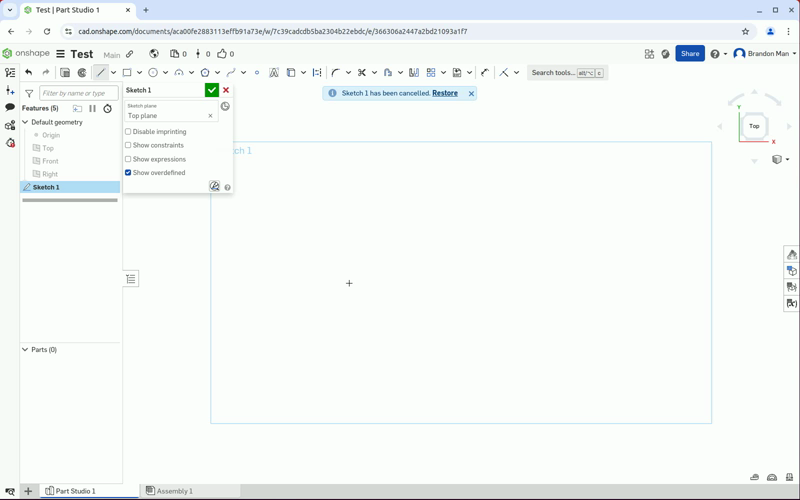
key_up(shift)
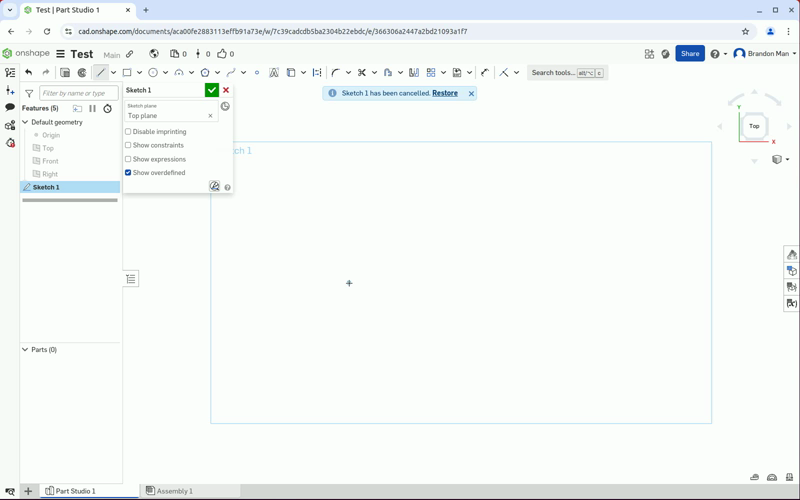
key_down(shift)
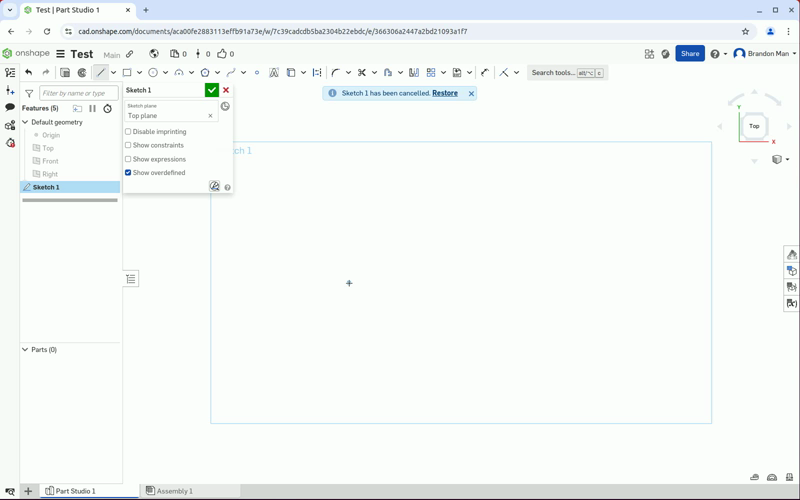
mouse_move(405, 378)
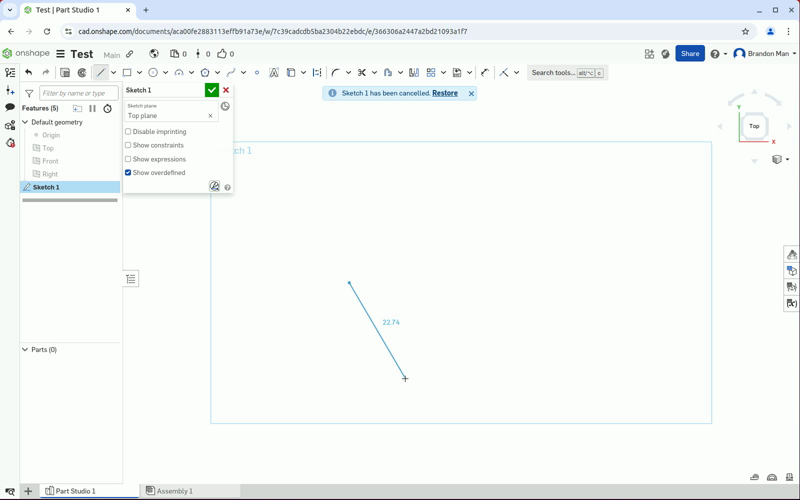
click(405, 378)
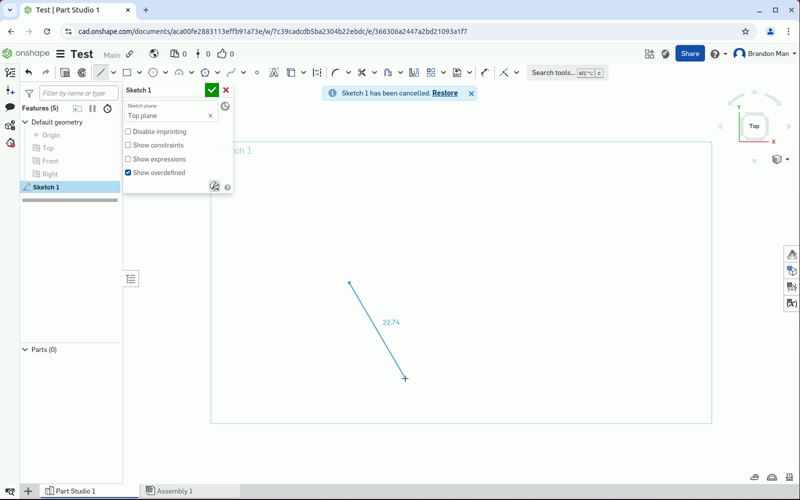
key_up(shift)
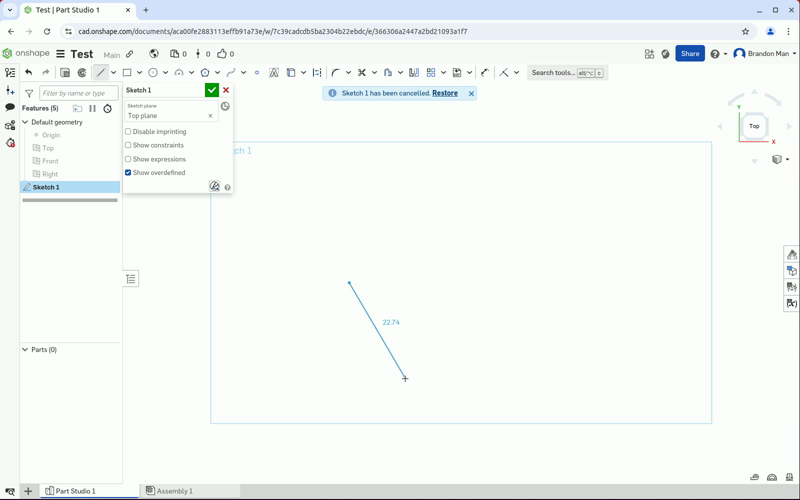
key_down(shift)
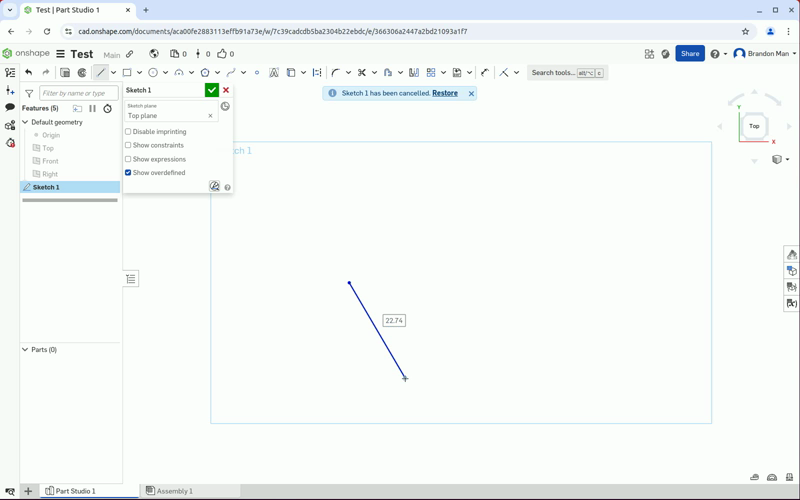
mouse_move(514, 378)
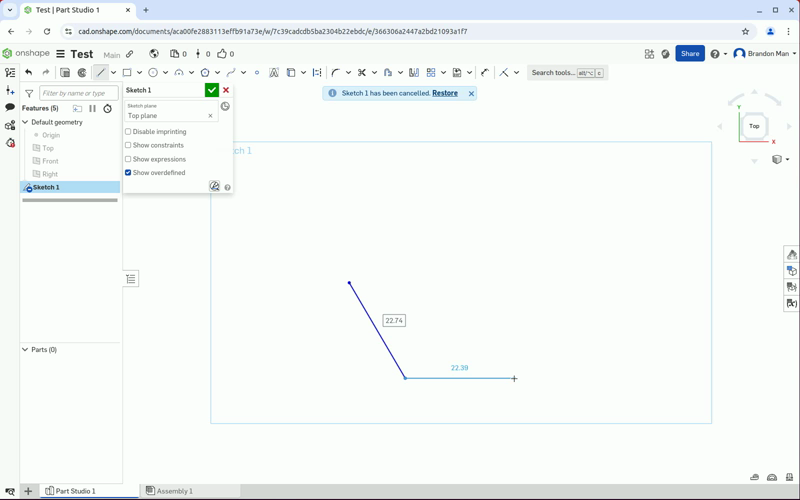
click(514, 378)
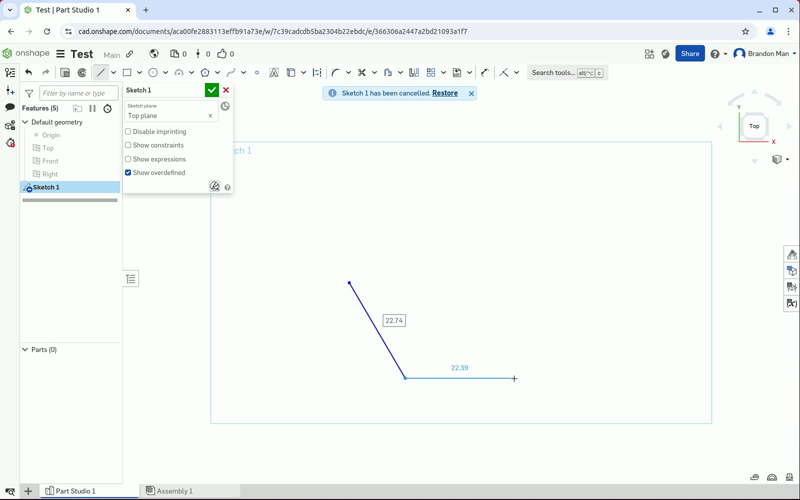
key_up(shift)
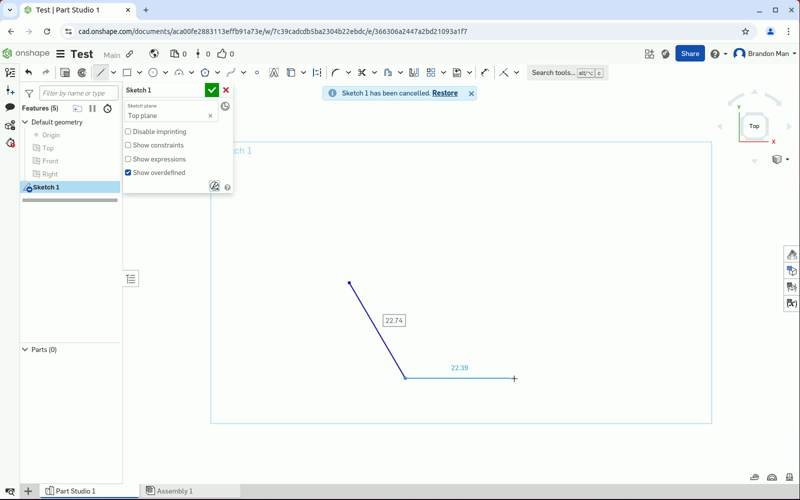
key_down(shift)
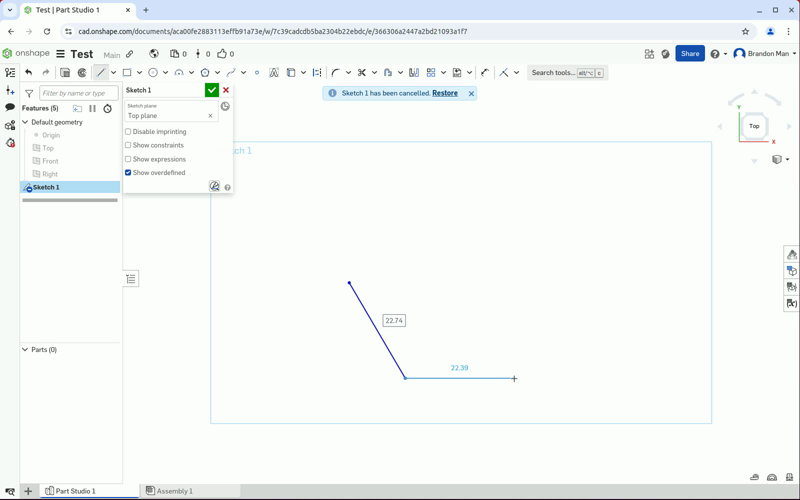
mouse_move(569, 282)
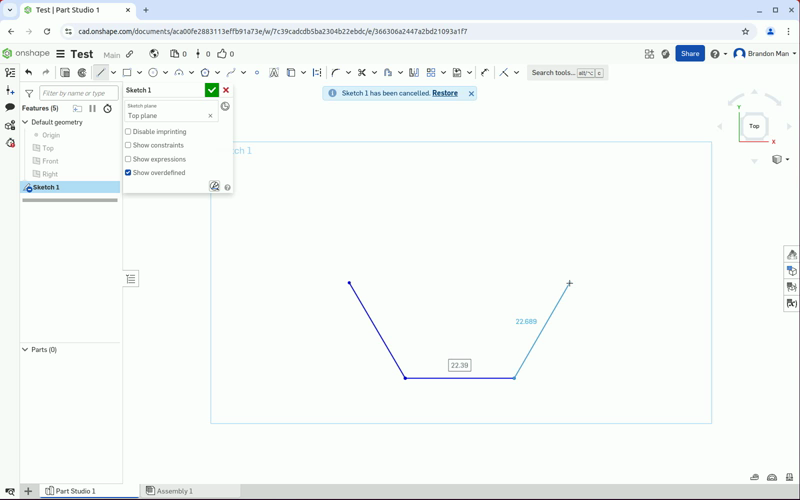
click(569, 282)
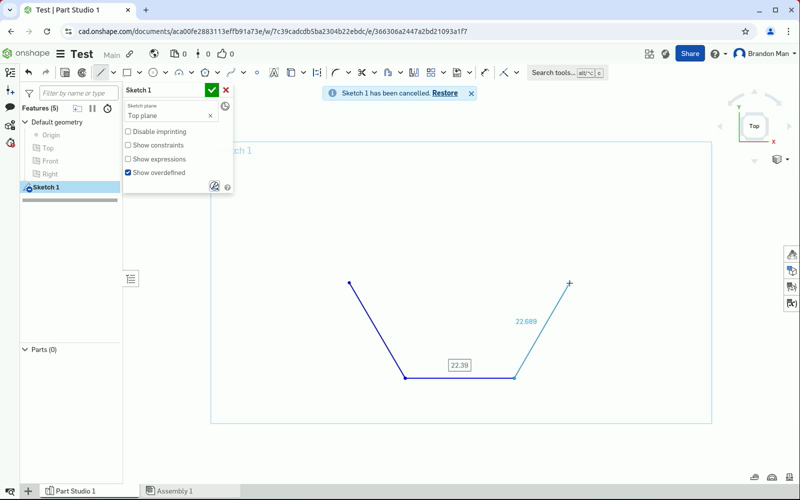
key_up(shift)
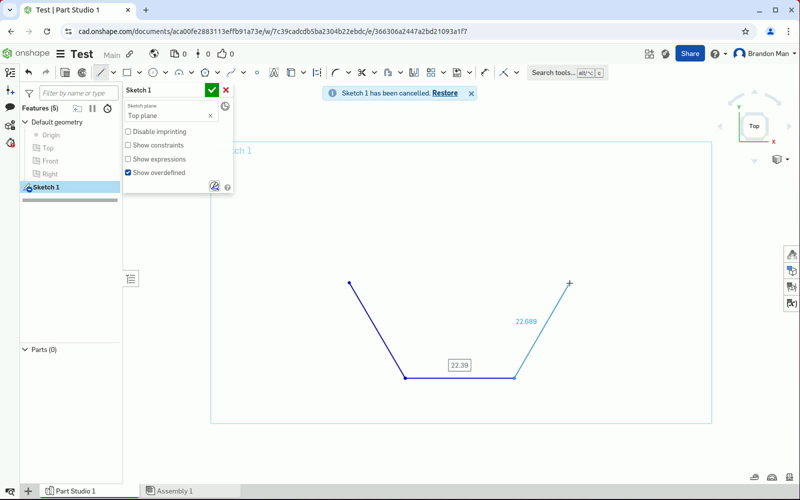
key_down(shift)
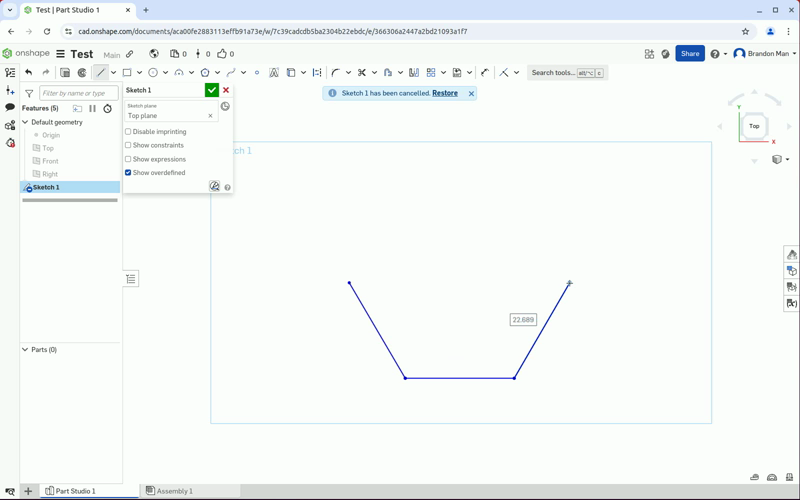
mouse_move(514, 187)
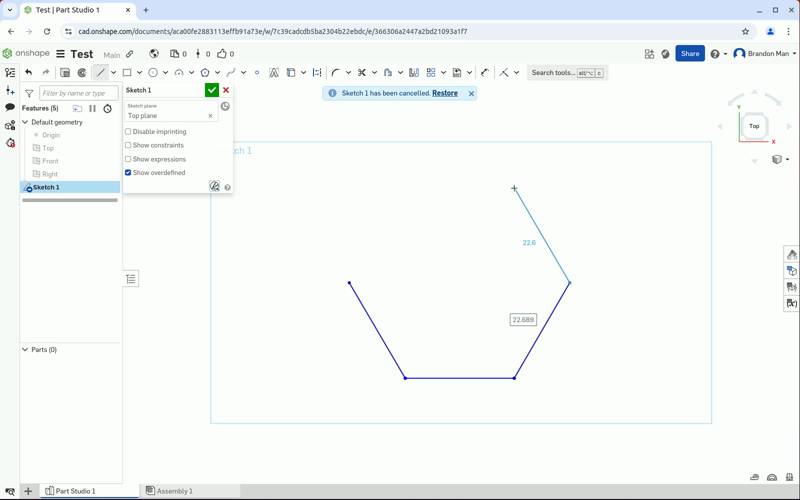
click(514, 187)
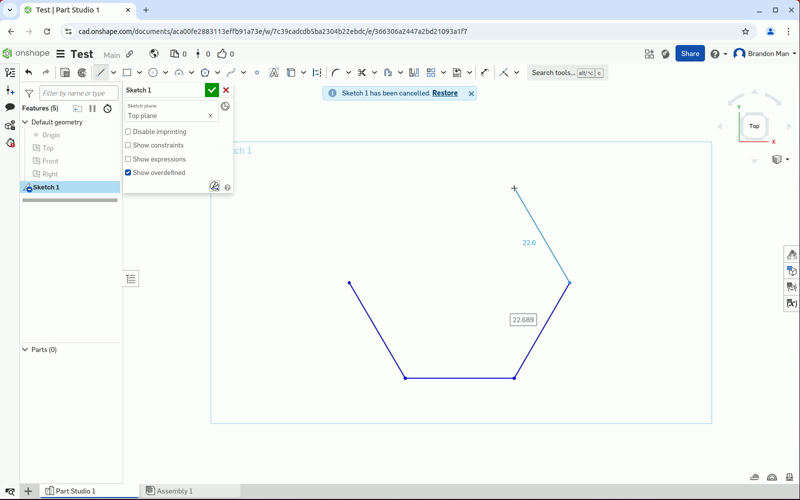
key_up(shift)
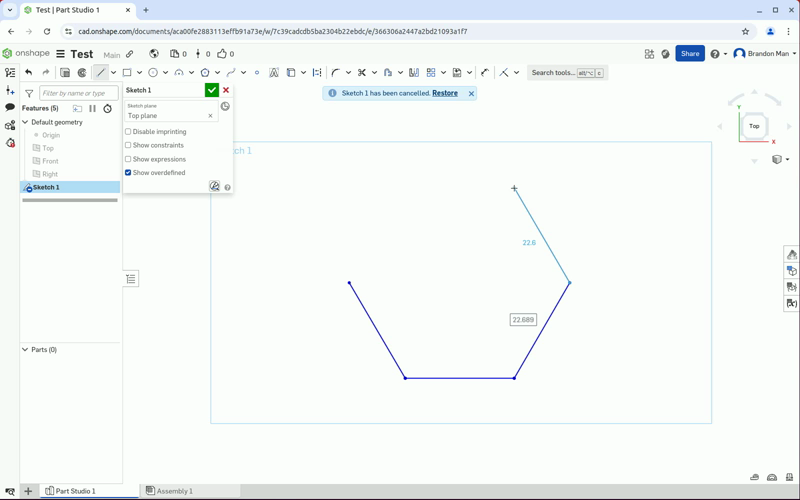
key_down(shift)
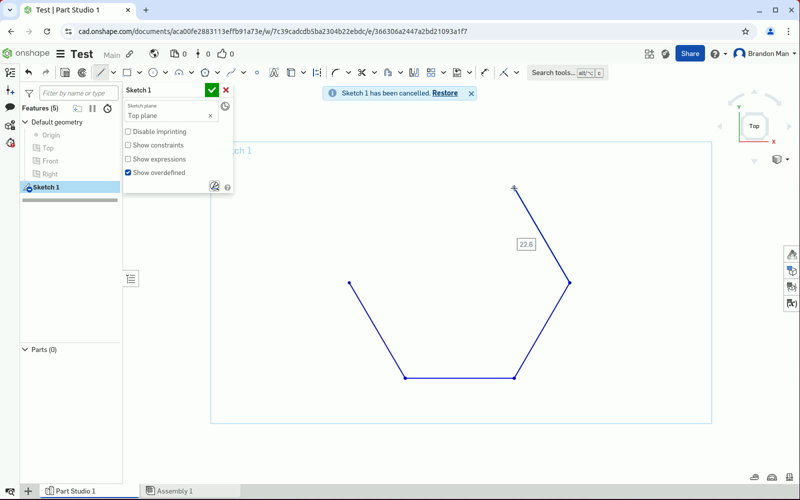
mouse_move(405, 187)
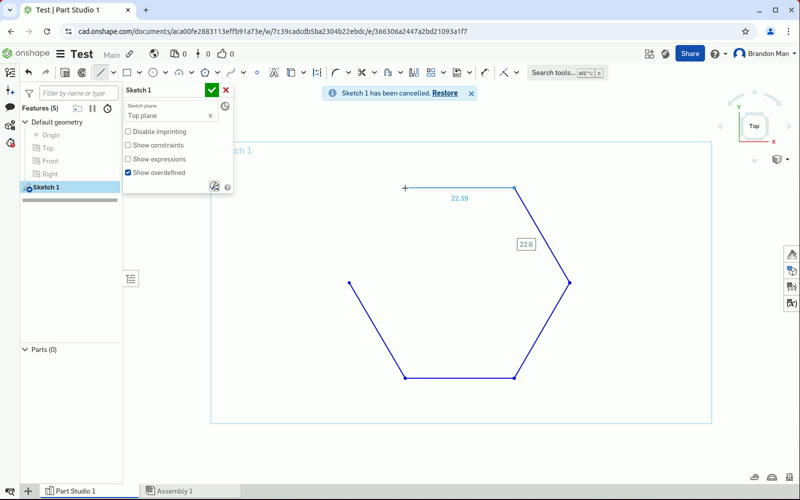
click(405, 187)
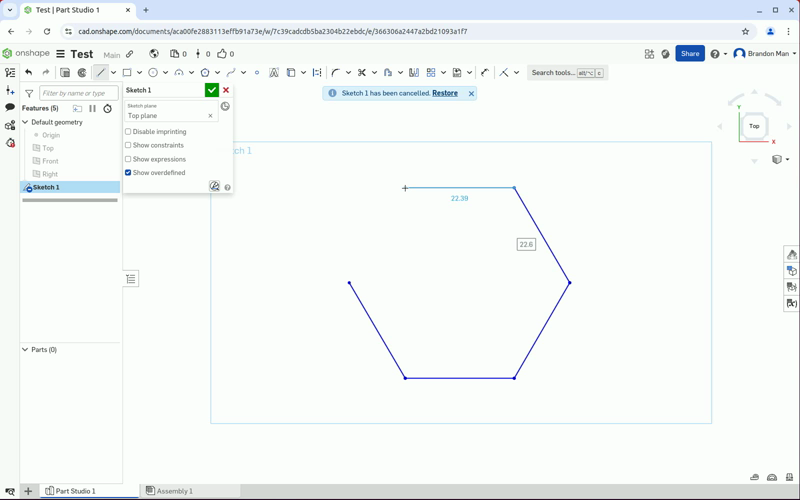
key_up(shift)
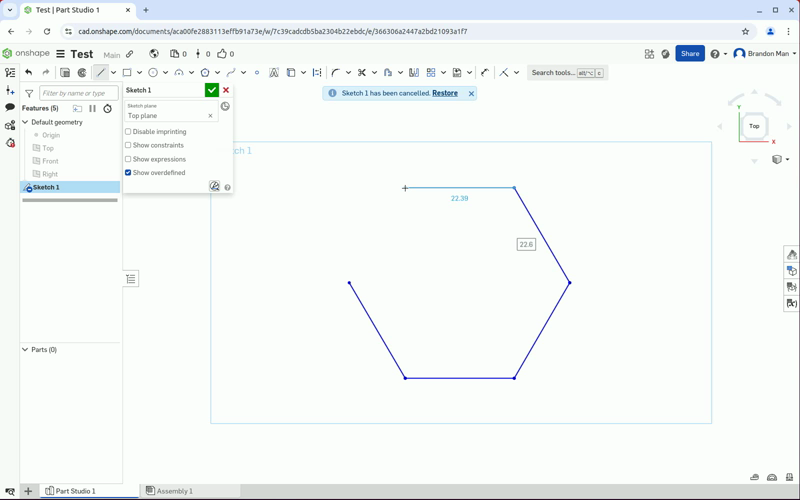
key_down(shift)
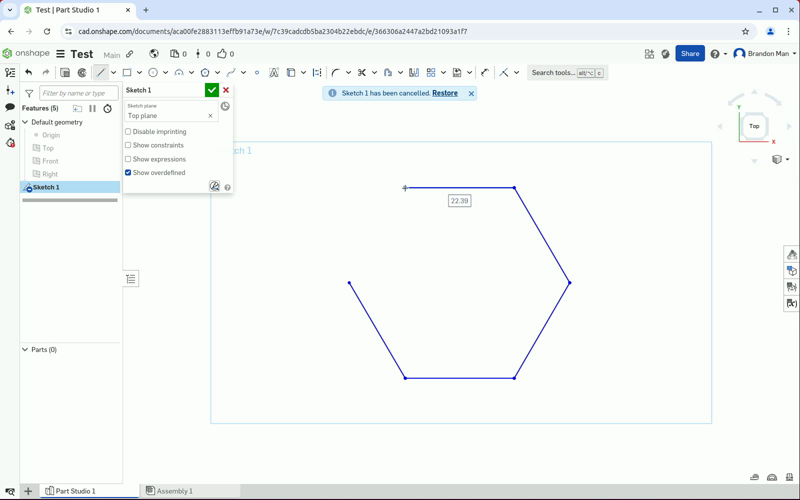
mouse_move(349, 282)
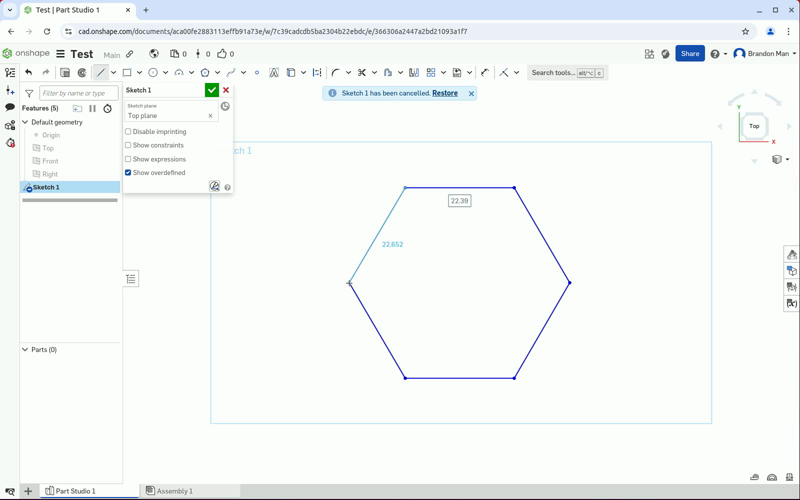
key_up(shift)
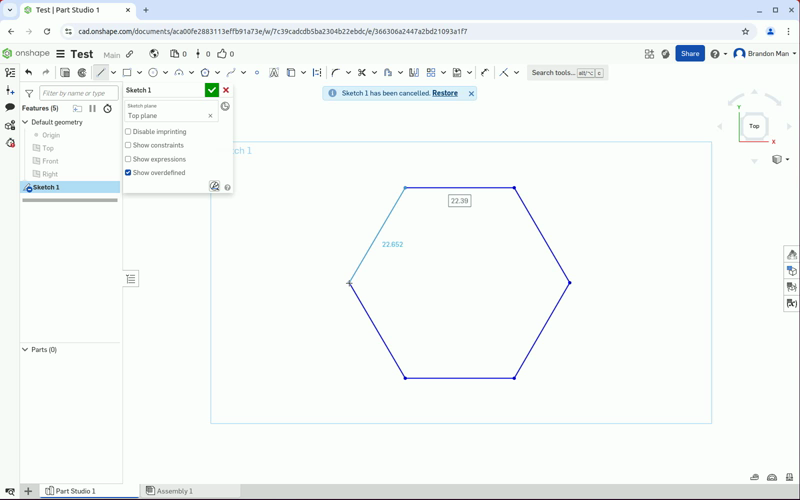
click(349, 282)
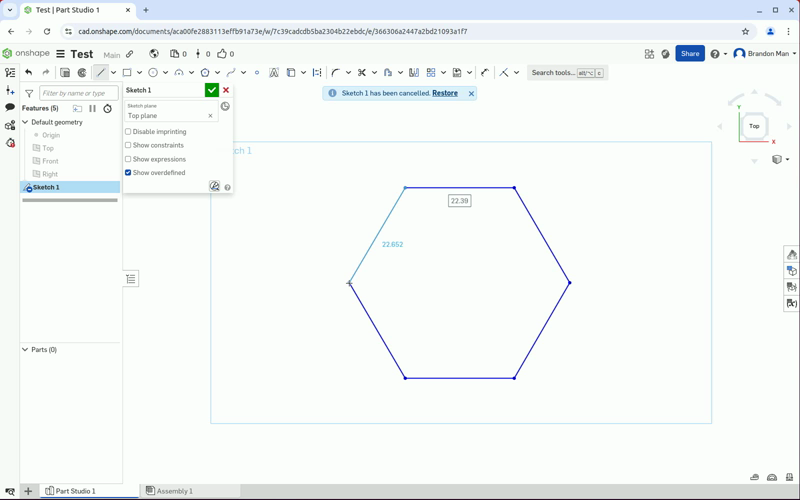
key(esc)
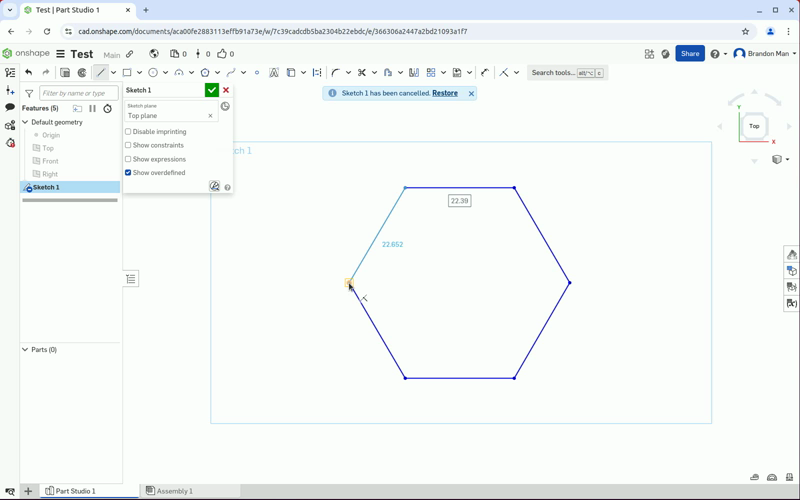
mouse_move(491, 259)
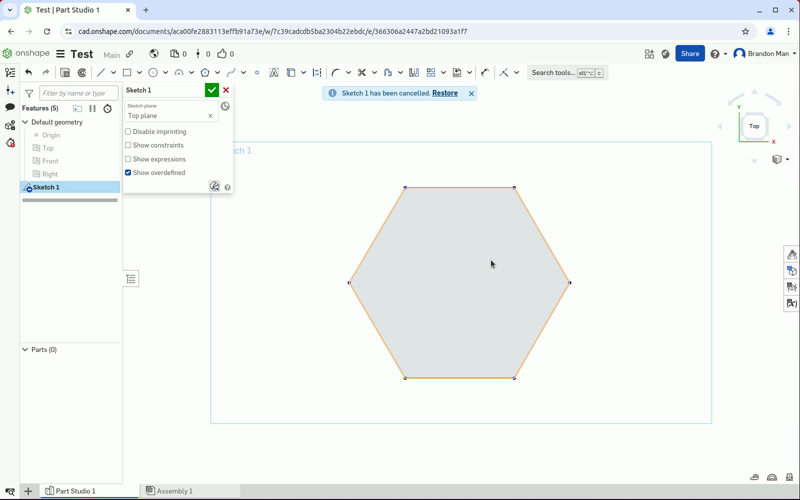
click(491, 259)
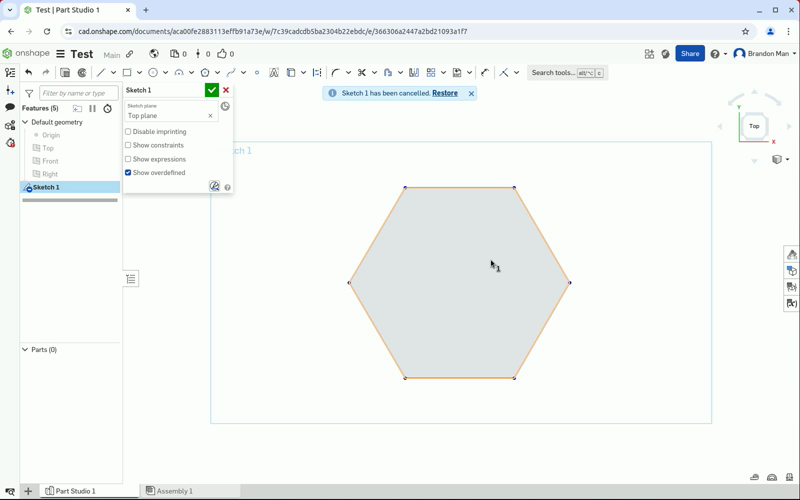
mouse_move(73, 352)
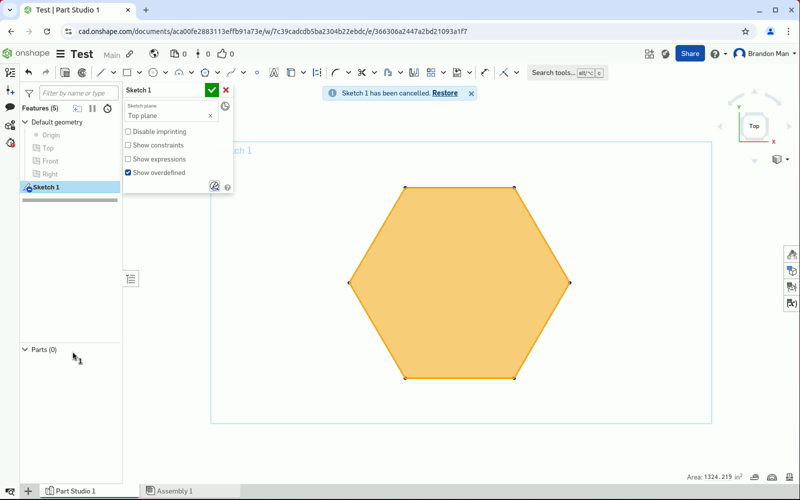
key(shift+y)
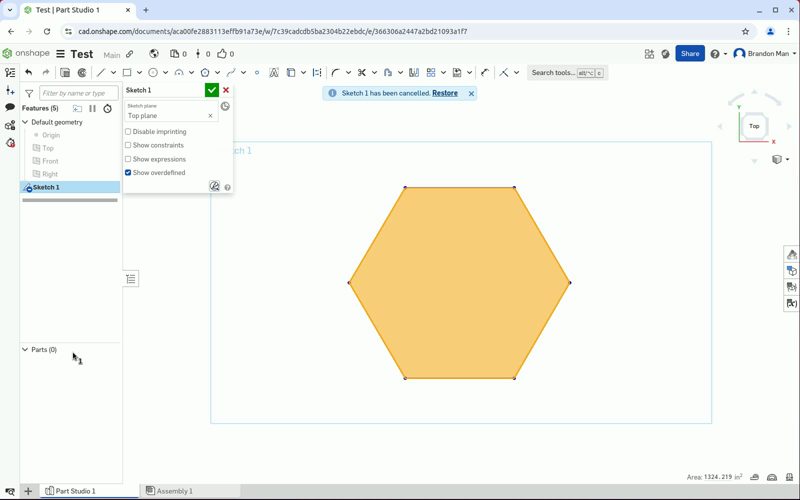
key(shift+e)
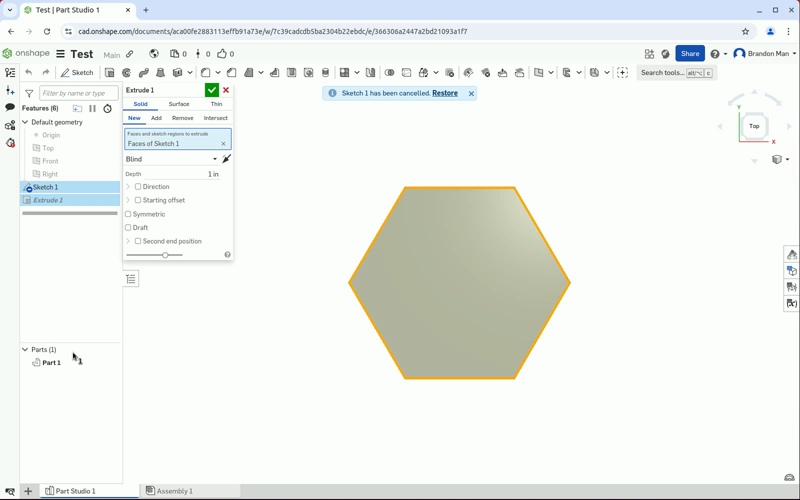
mouse_move(143, 106)
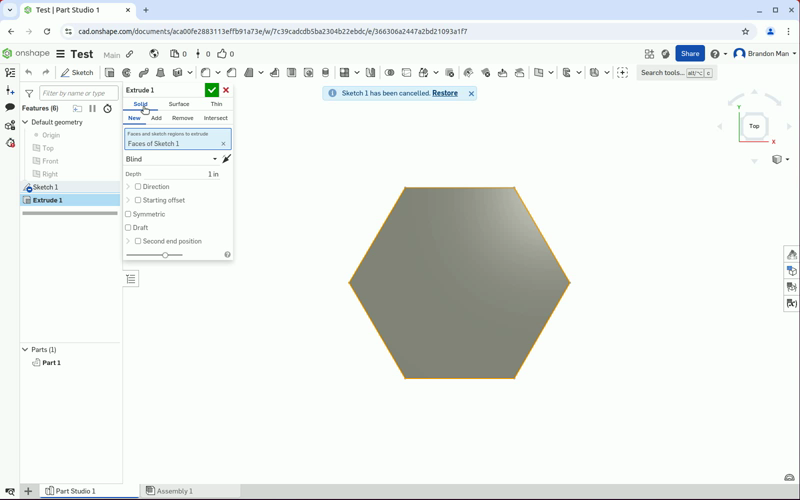
click(143, 106)
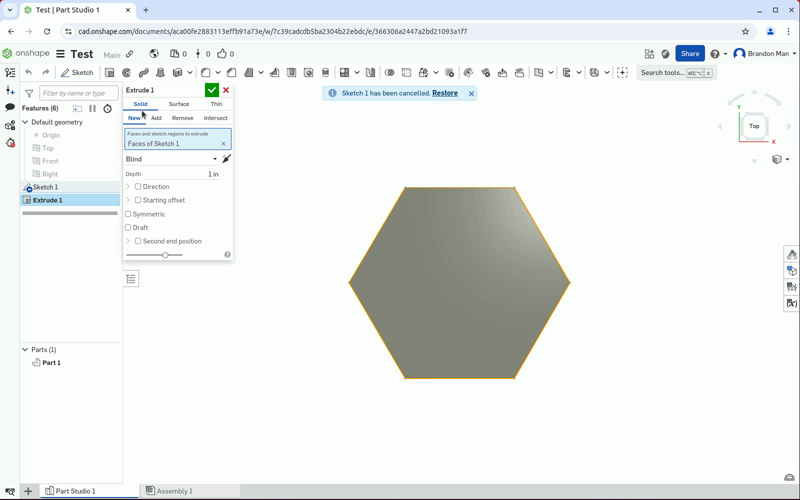
mouse_move(137, 120)
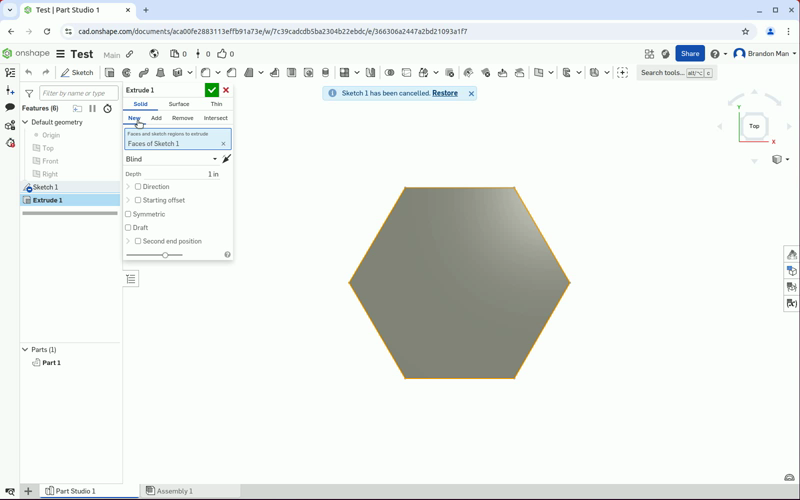
click(137, 120)
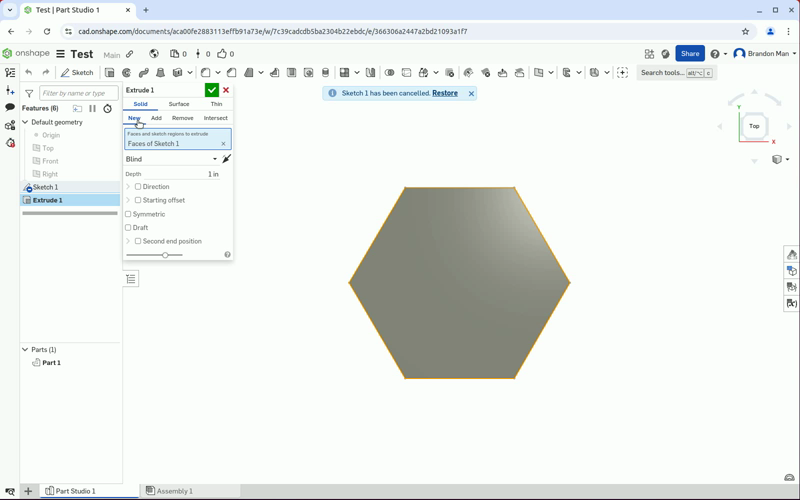
key(tab, 4)
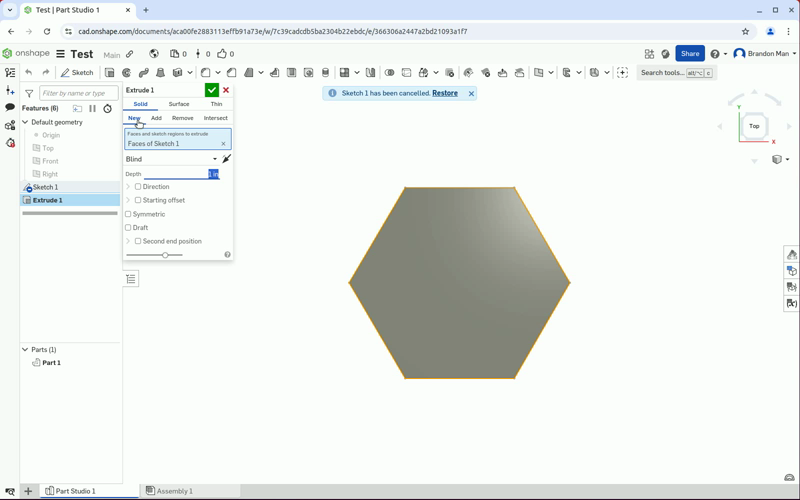
text(15.405)
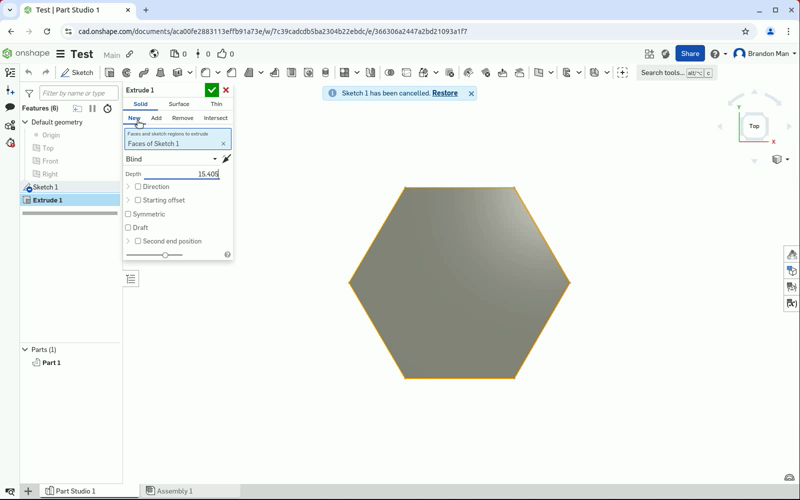
key(enter)
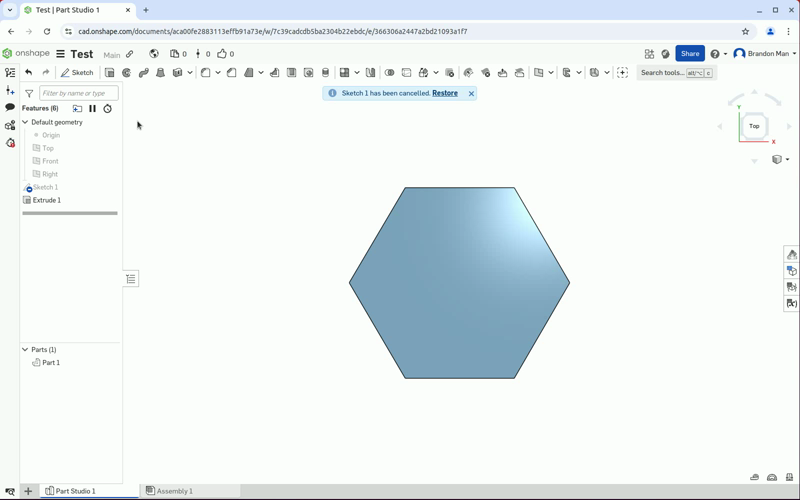
key(shift+h)
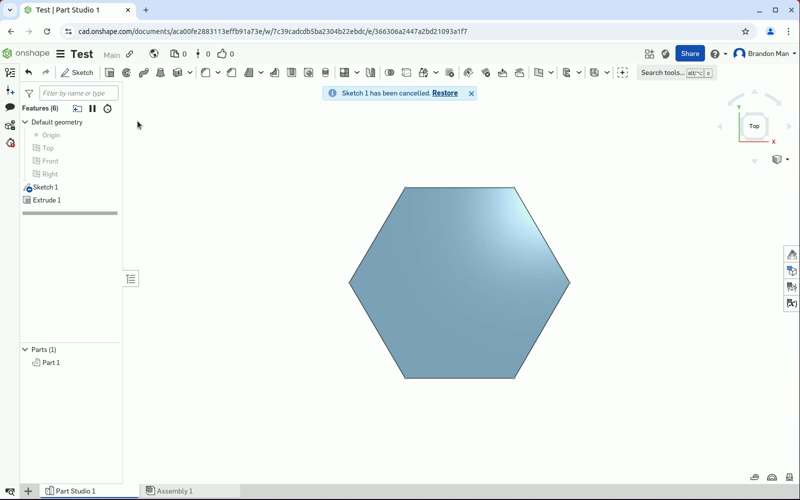
key(shift+h)
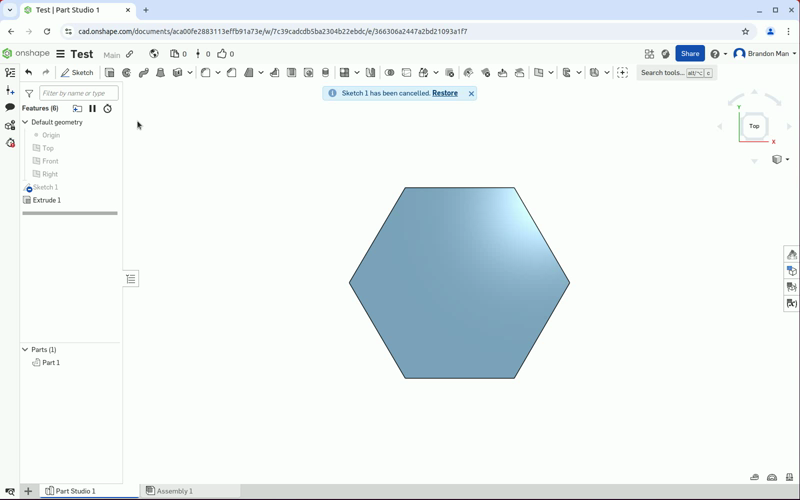
mouse_move(73, 189)
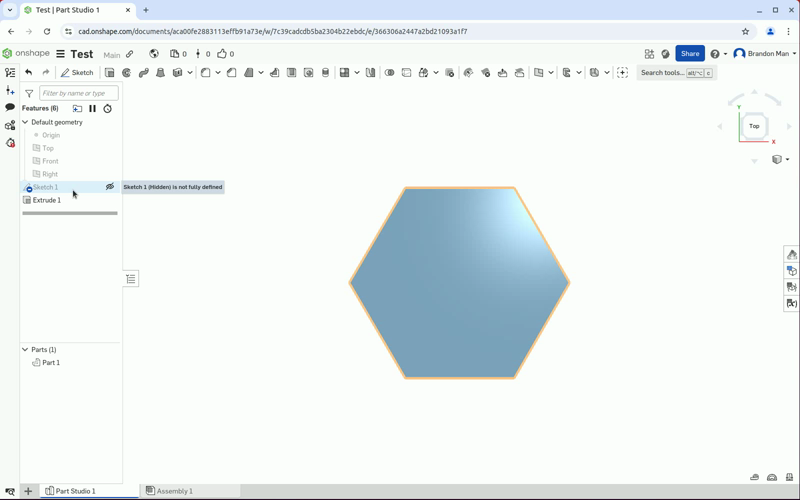
click(73, 189)
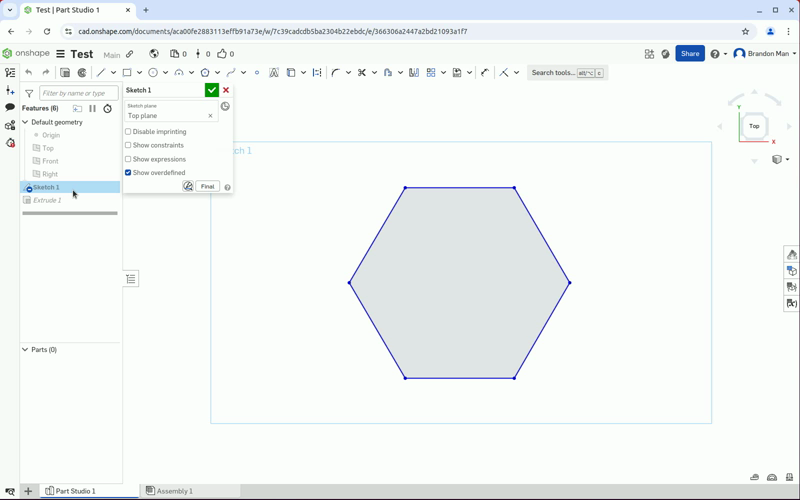
mouse_move(229, 92)
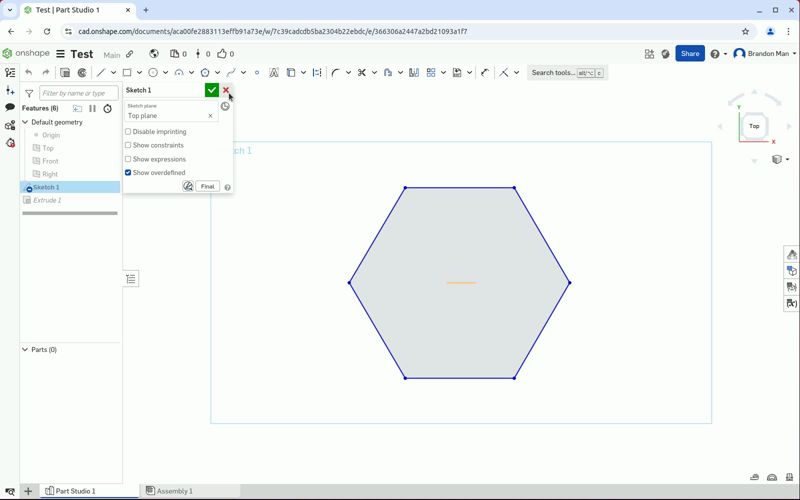
click(229, 92)
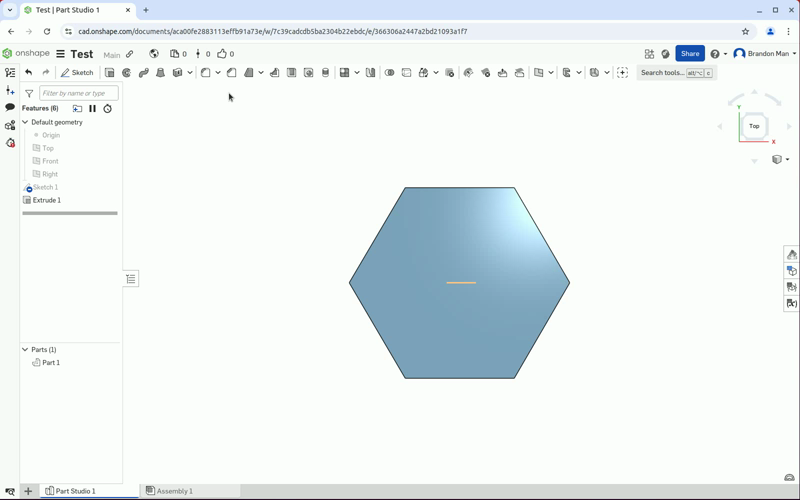
mouse_move(541, 75)
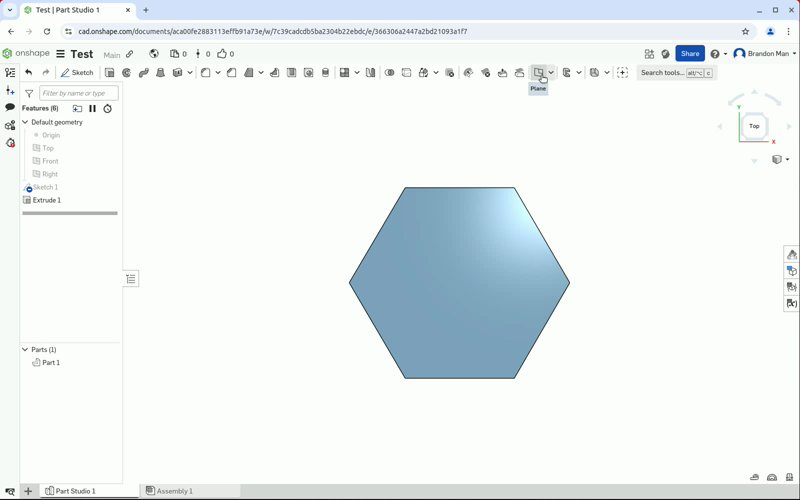
click(541, 75)
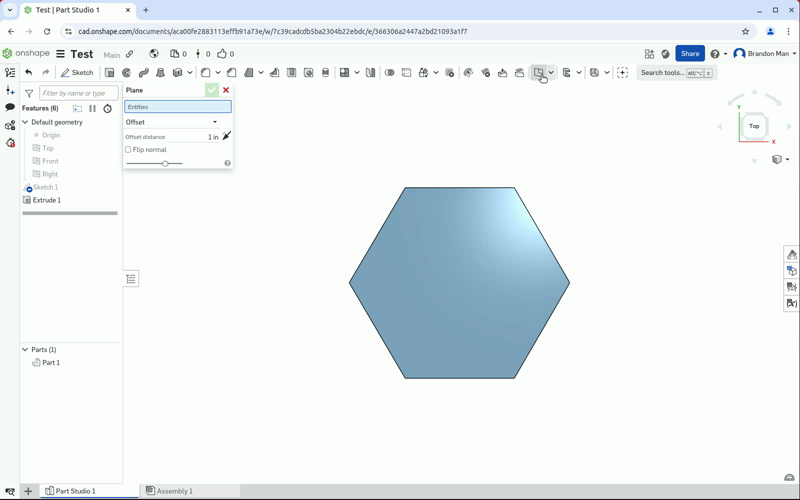
mouse_move(73, 150)
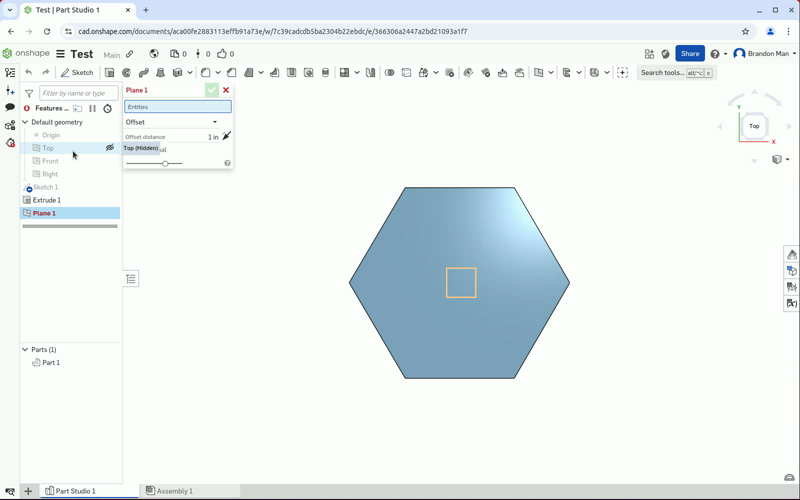
click(73, 150)
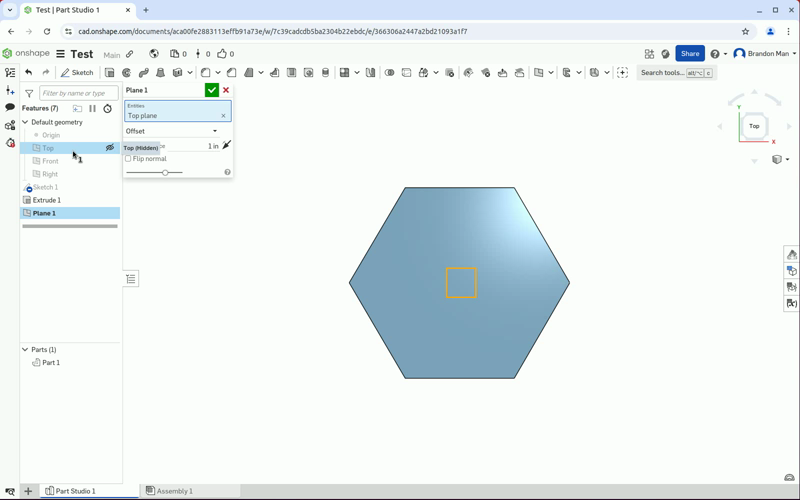
key(tab, 2)
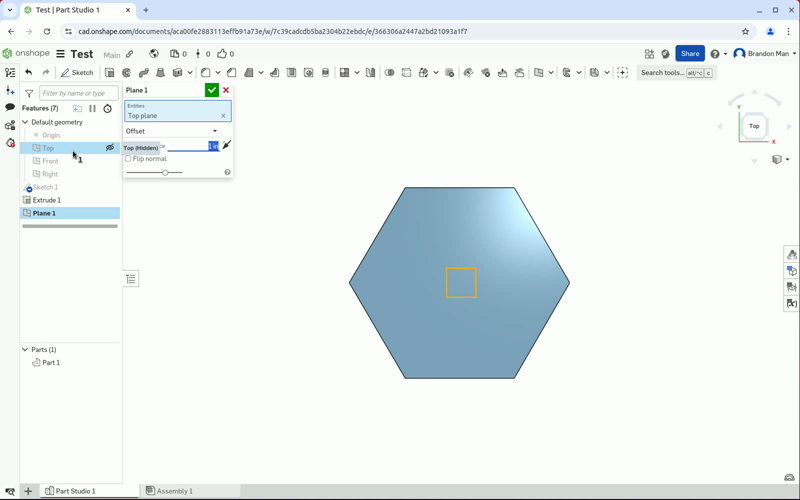
text(15.405)
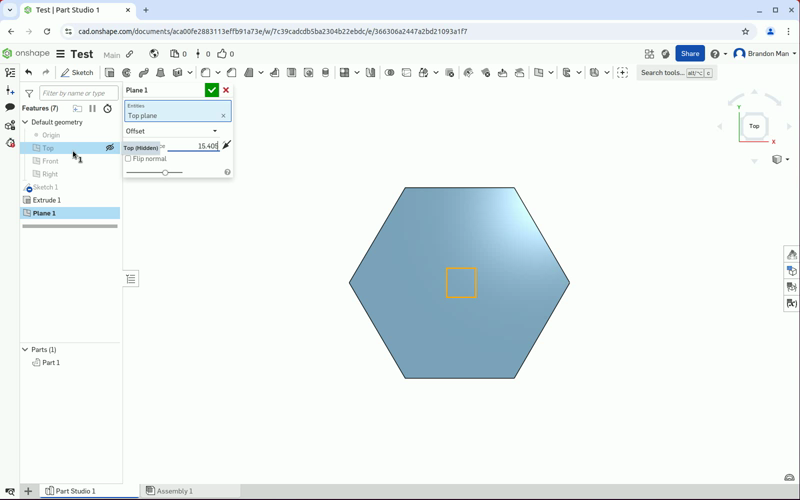
key(enter, 2)
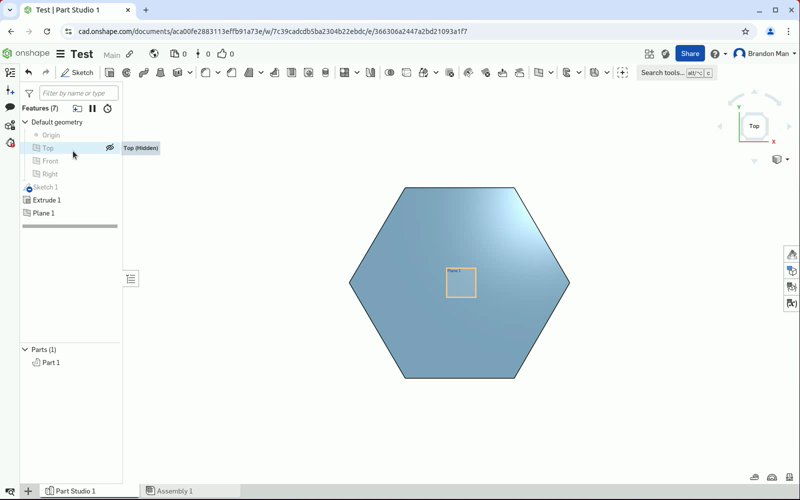
key(shift+s)
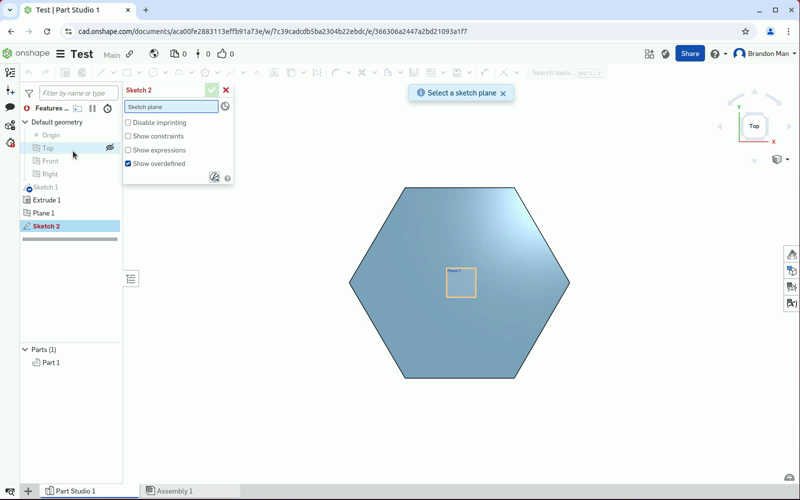
mouse_move(73, 215)
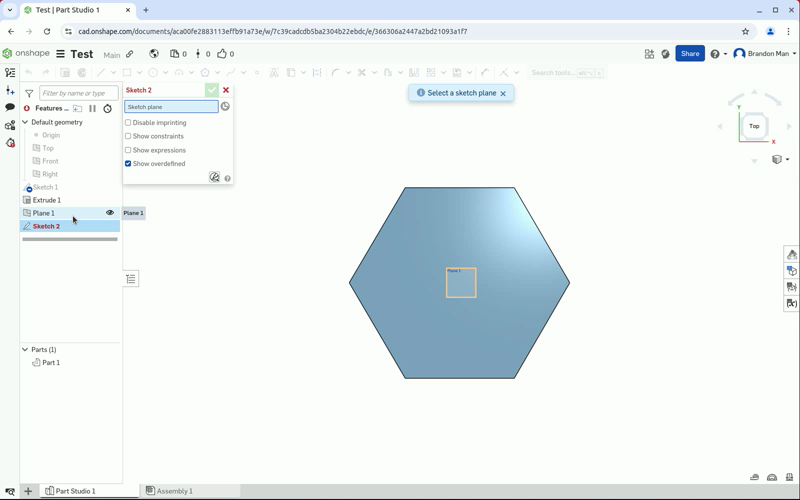
click(73, 215)
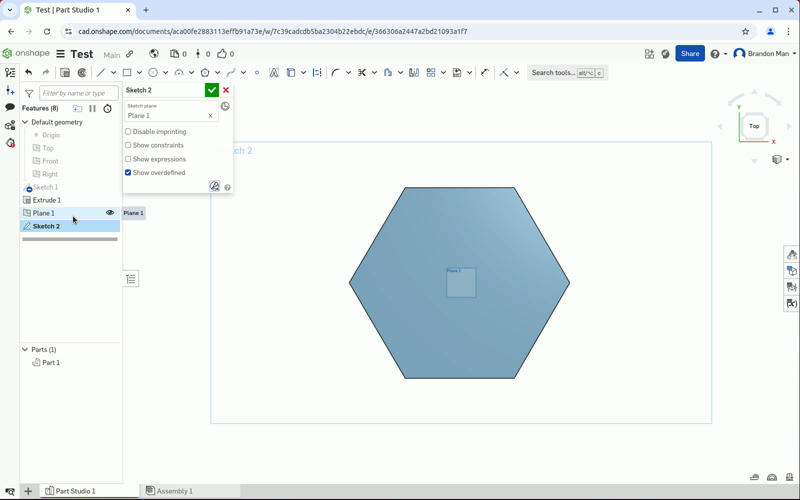
mouse_move(73, 352)
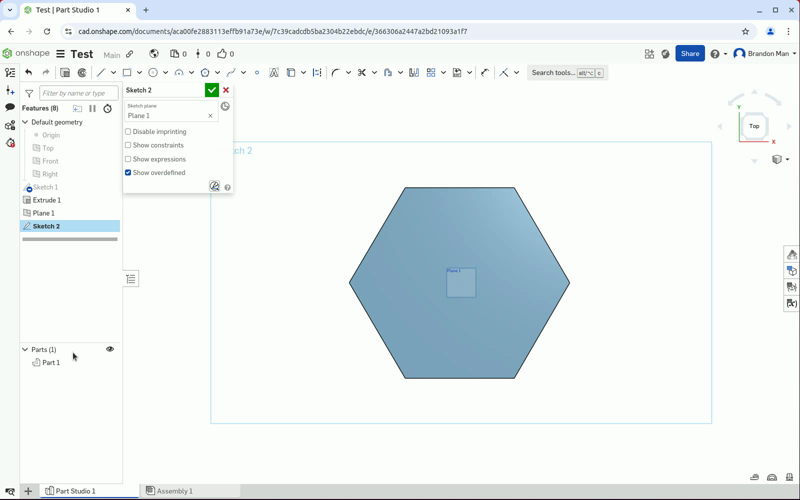
key(y)
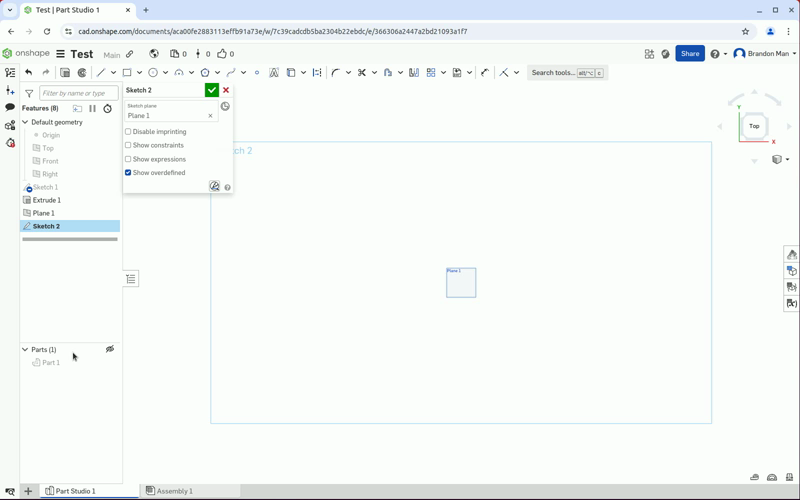
key(c)
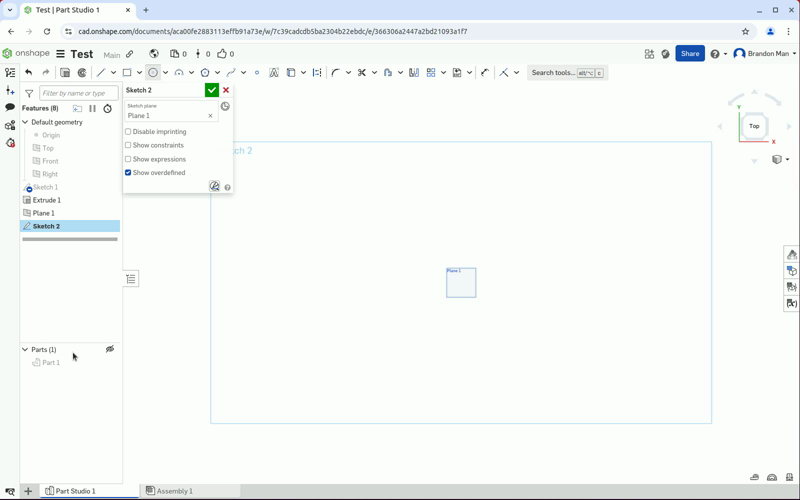
key_down(shift)
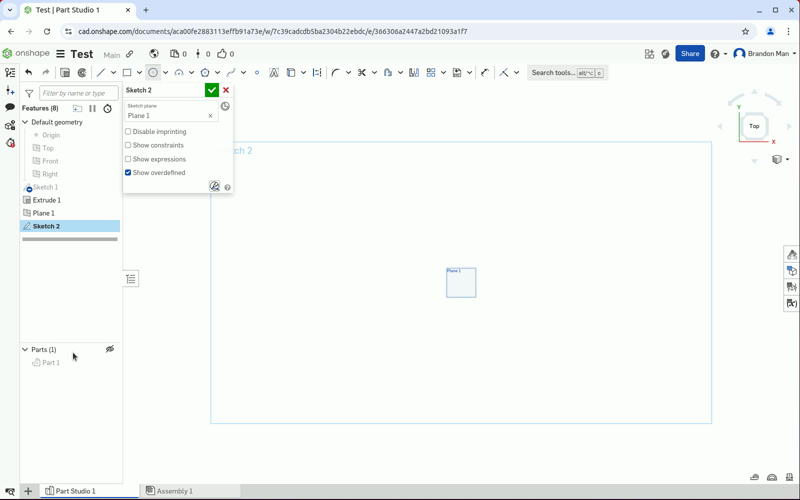
mouse_move(461, 282)
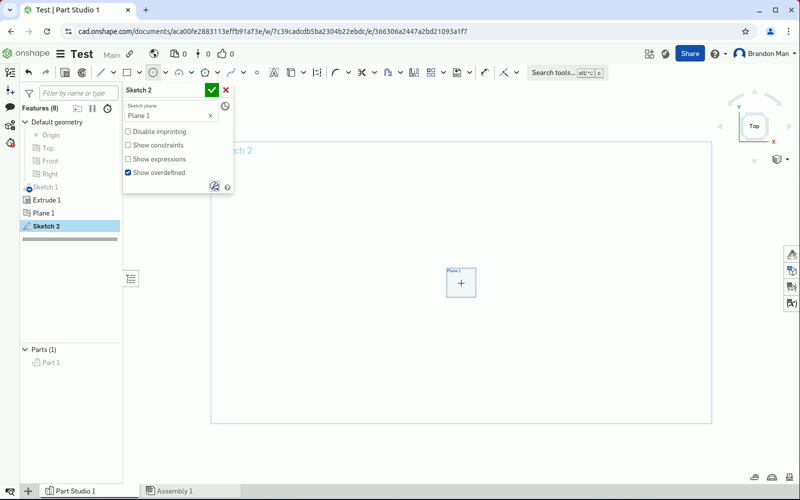
click(461, 282)
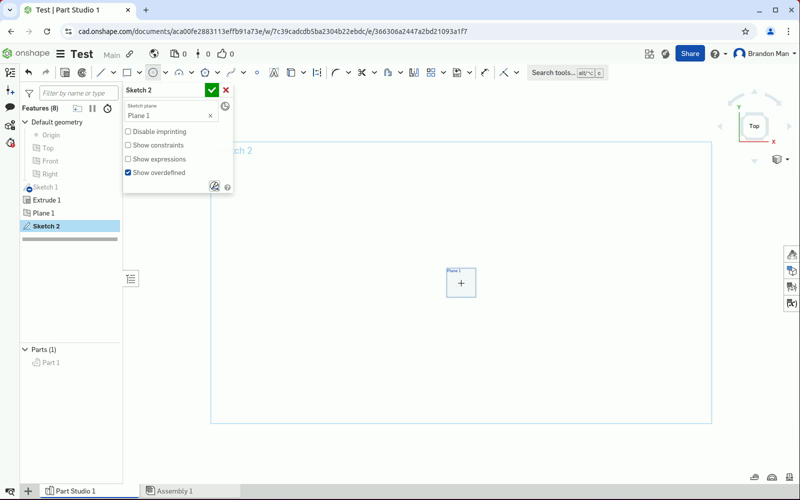
key_up(shift)
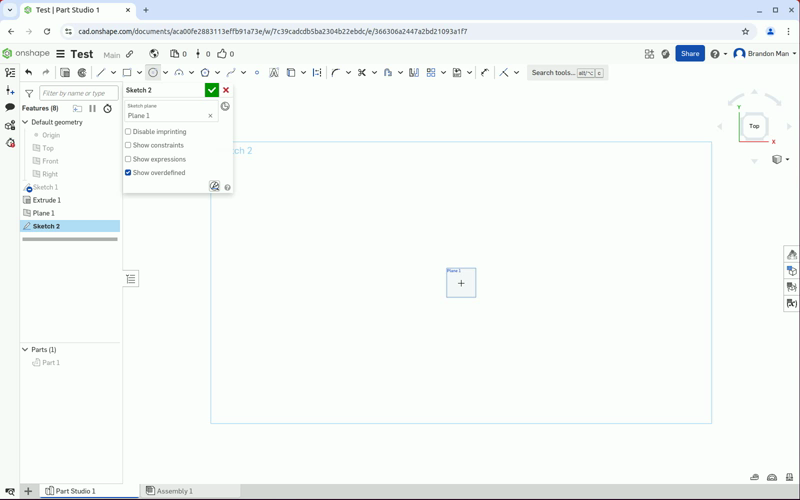
mouse_move(552, 282)
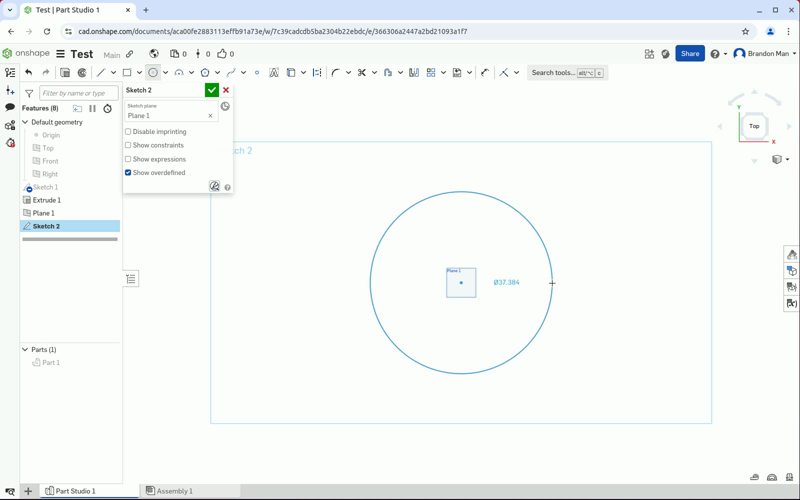
click(552, 282)
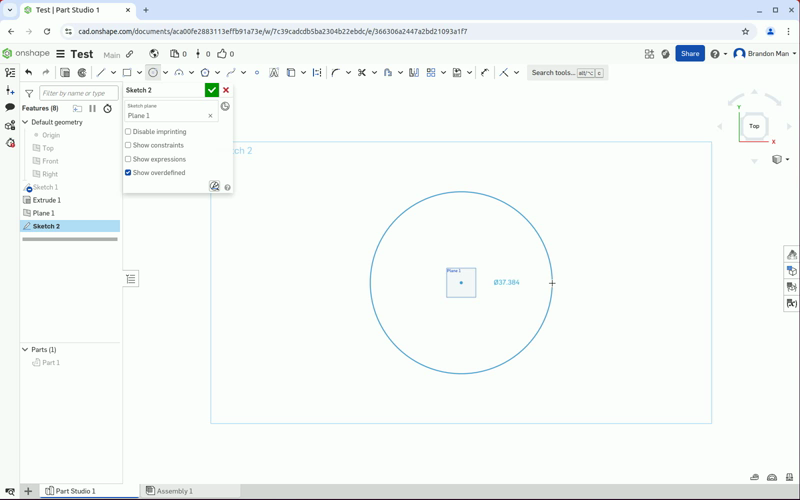
key(esc)
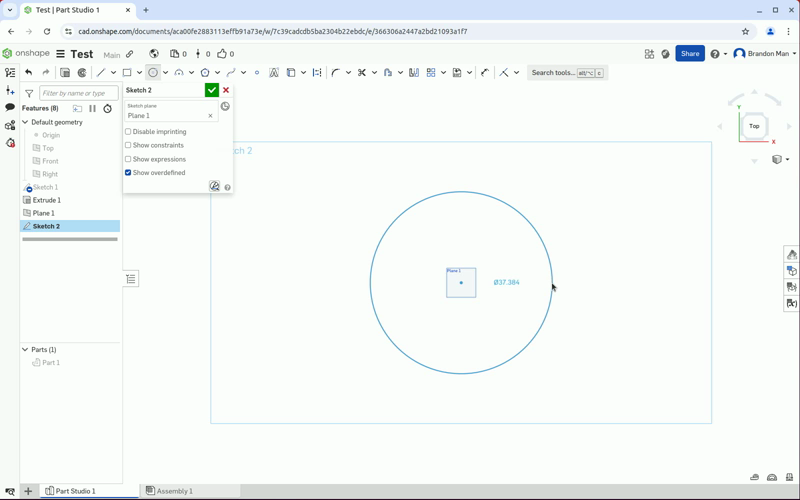
mouse_move(404, 255)
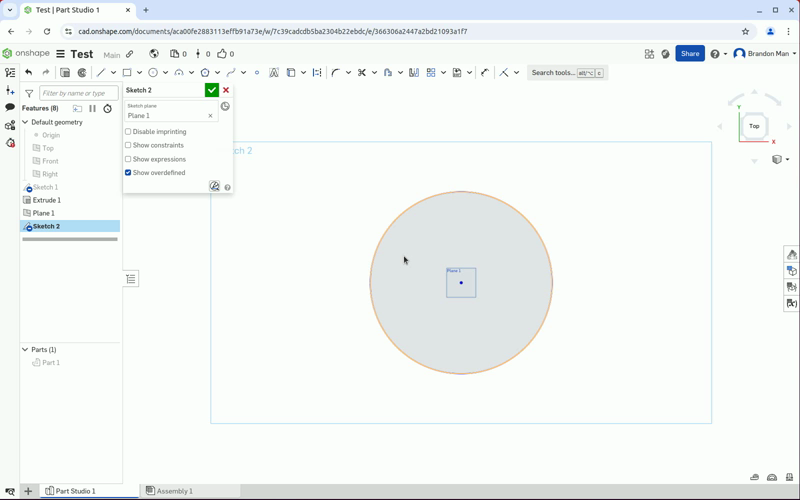
click(404, 255)
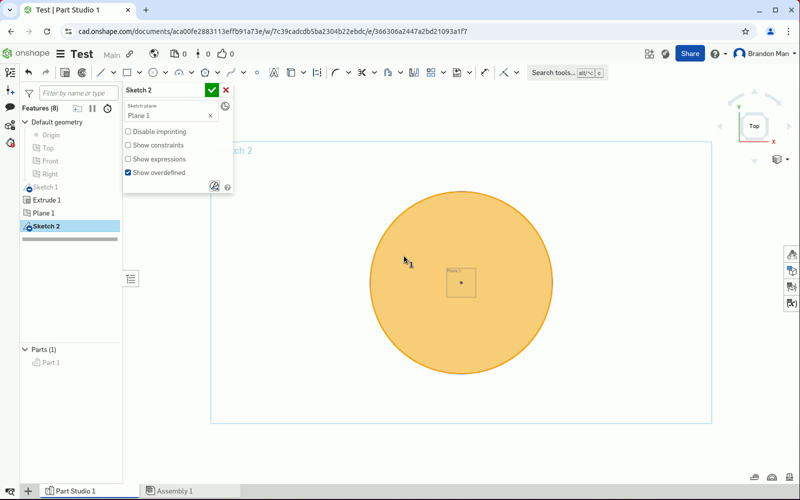
mouse_move(73, 352)
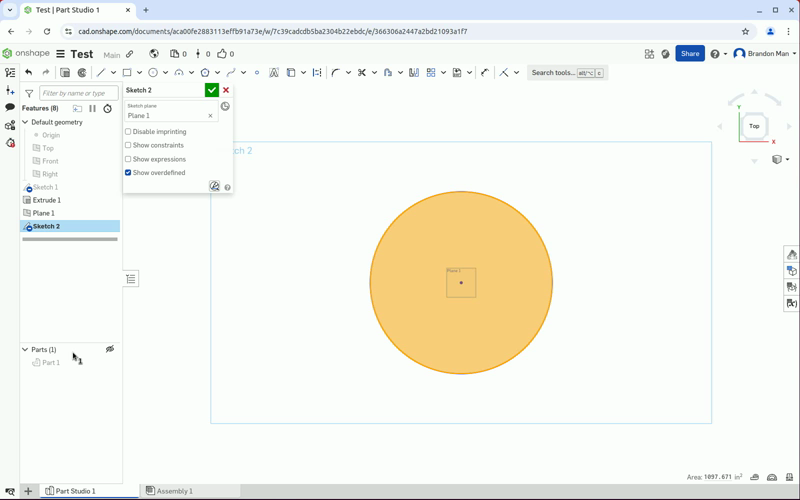
key(shift+y)
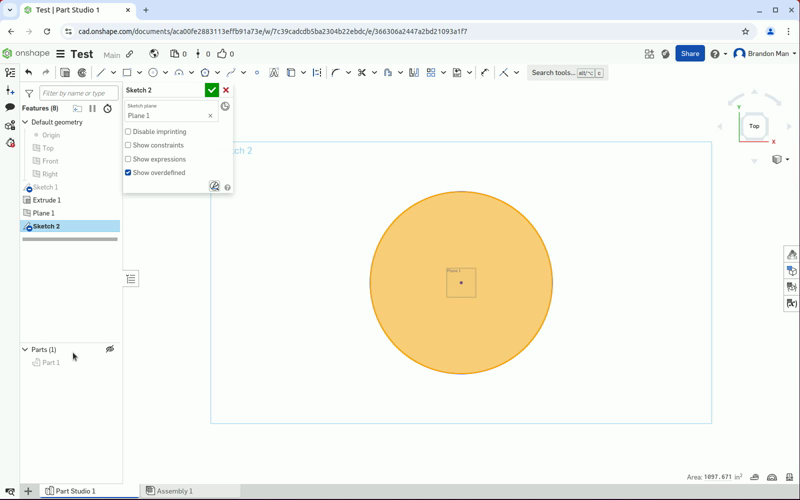
key(shift+e)
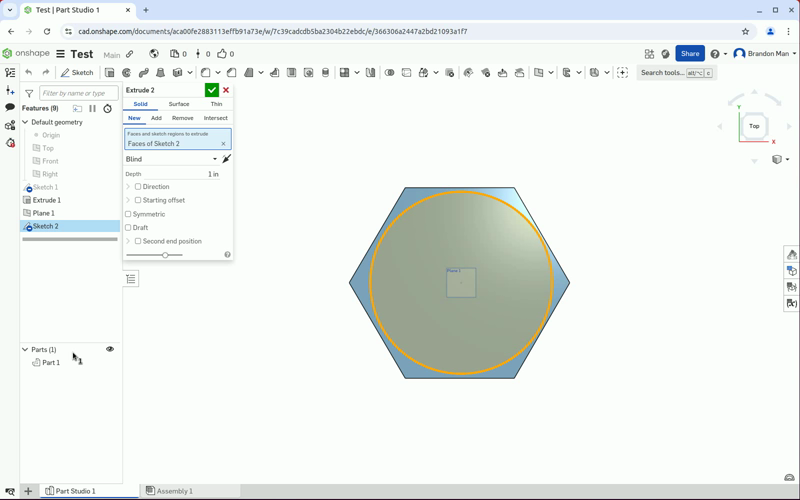
mouse_move(143, 106)
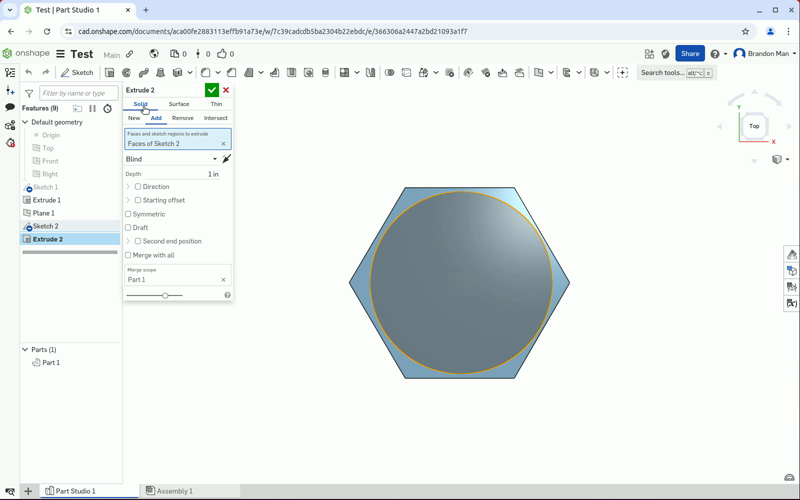
click(143, 106)
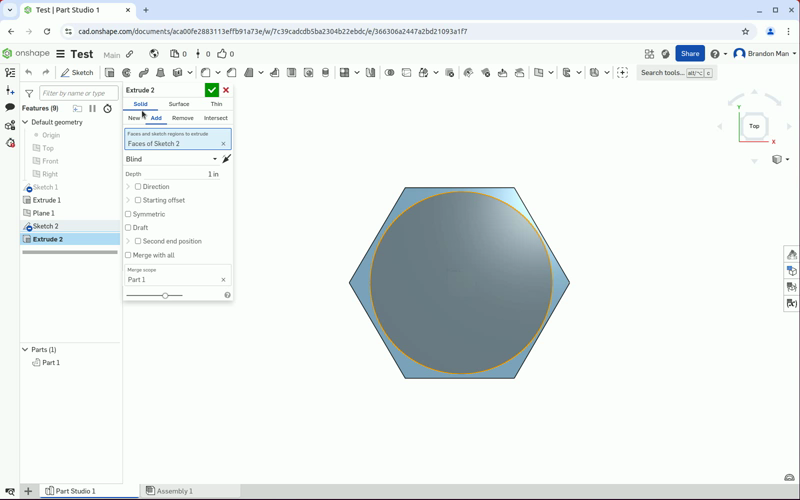
mouse_move(137, 120)
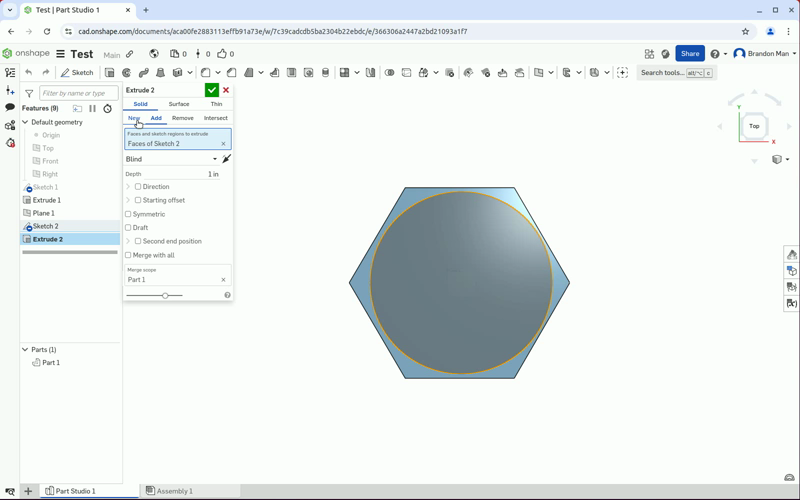
click(137, 120)
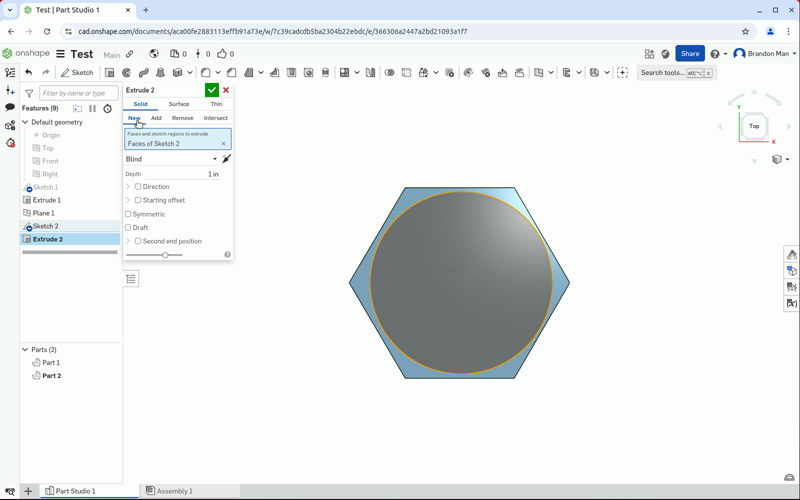
key(tab, 4)
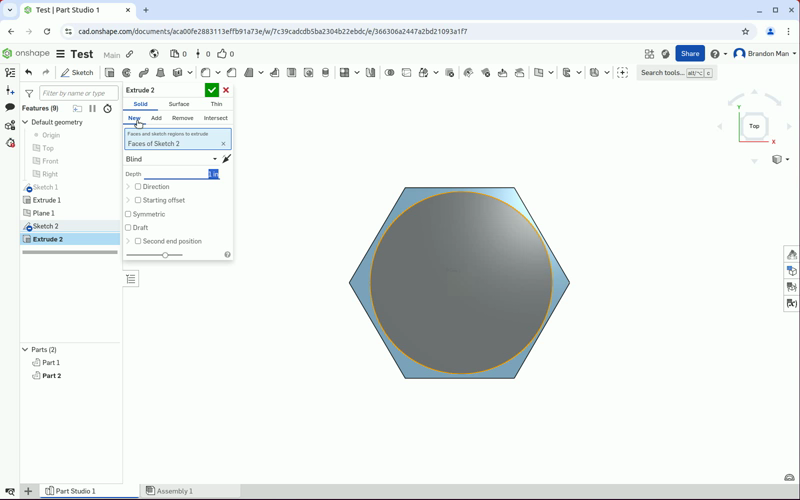
text(7.703)
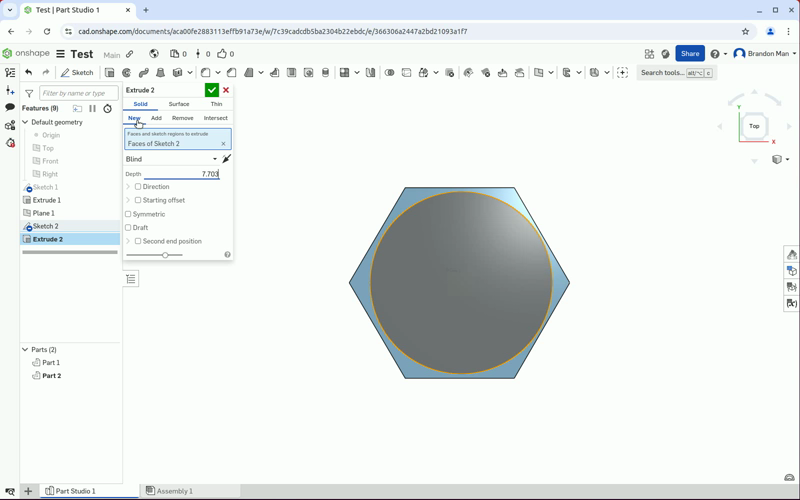
key(enter)
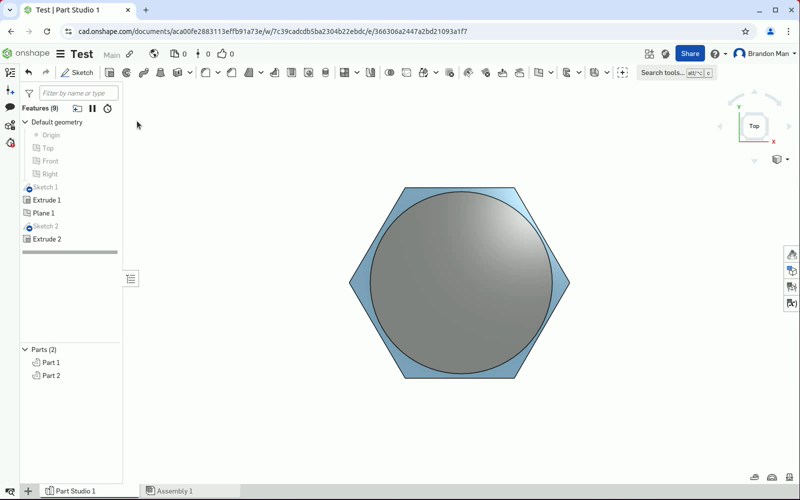
key(shift+h)
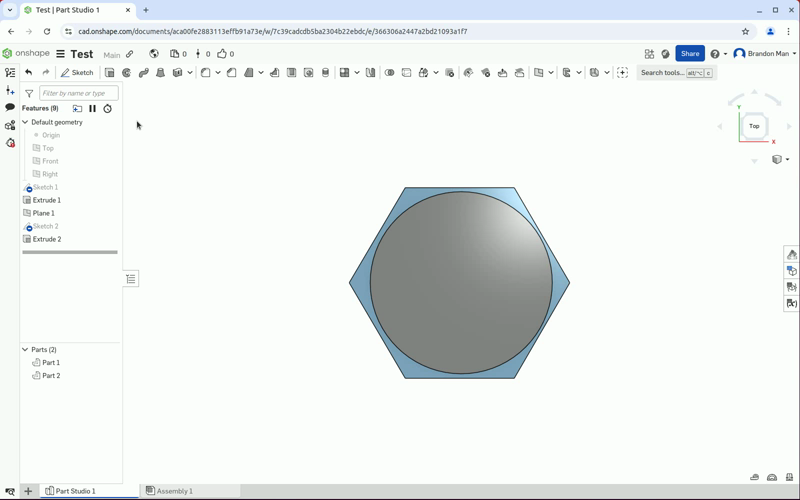
key(shift+h)
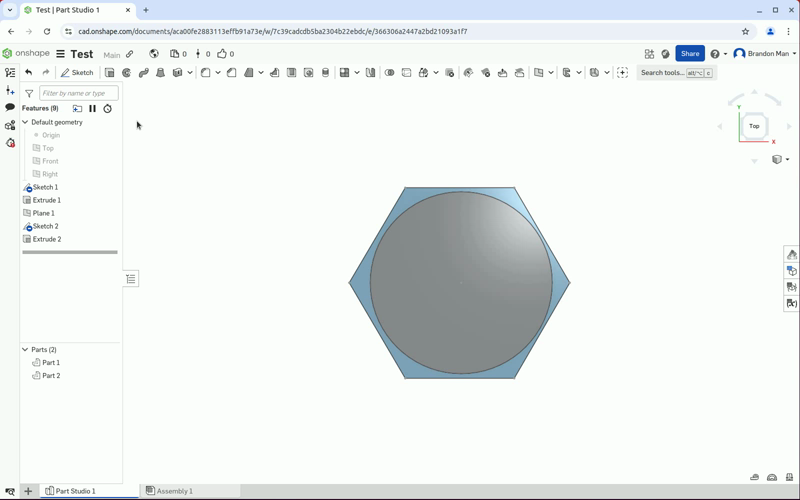
key(shift+7)
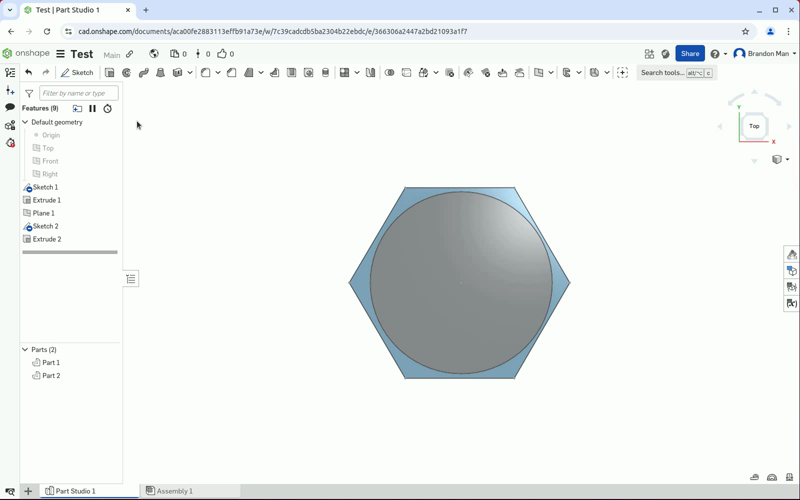
key(up, 3)
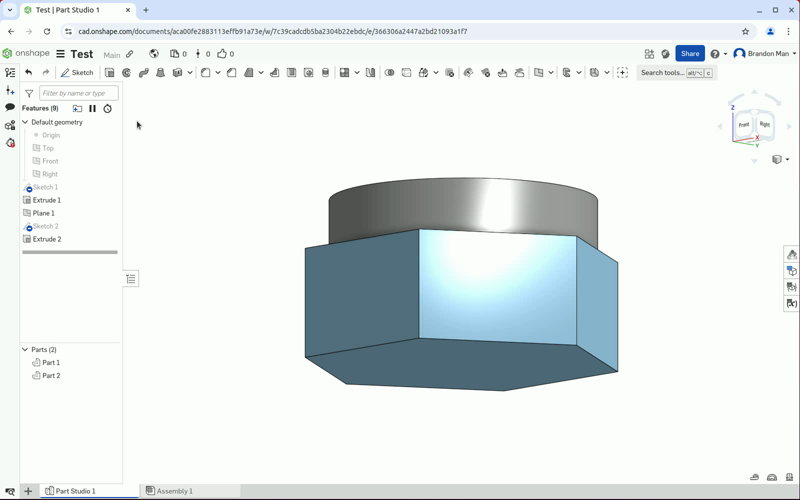
key(left, 3)
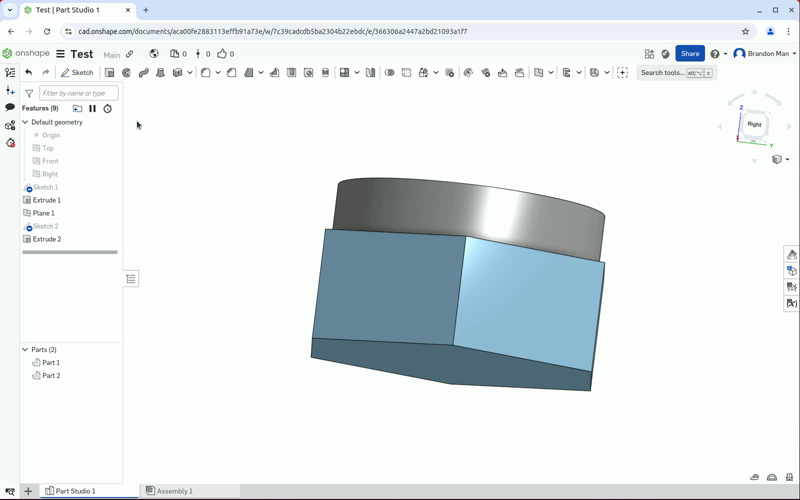
key(right, 3)
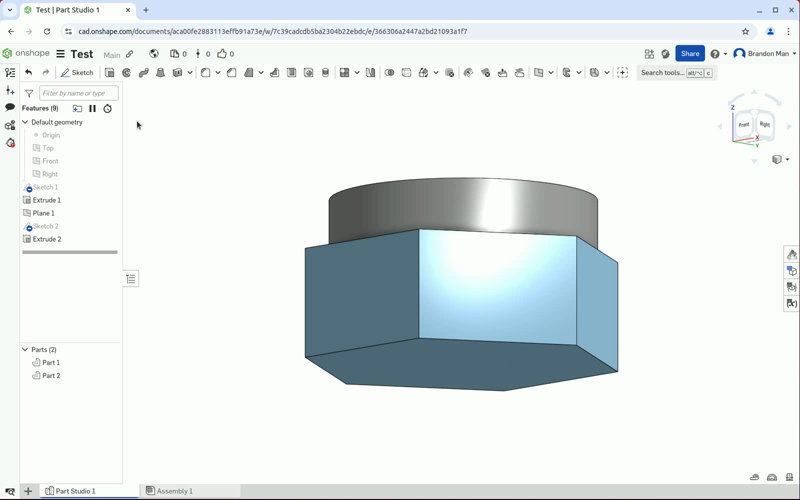
key(down, 3)
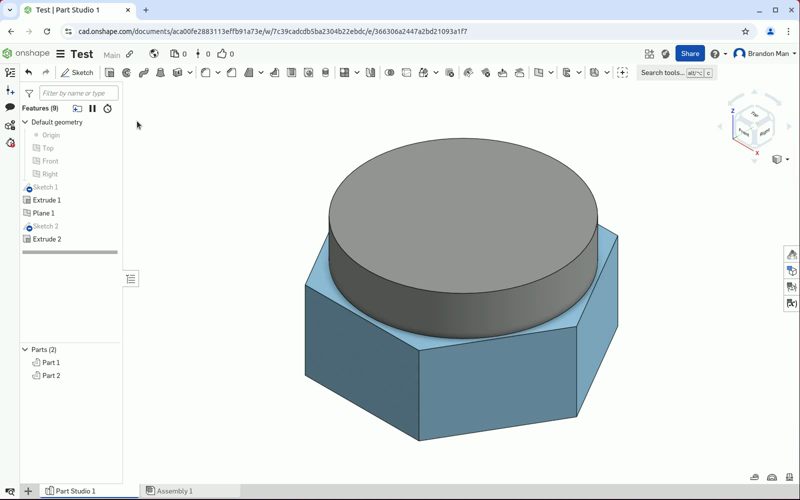
mouse_move(73, 189)
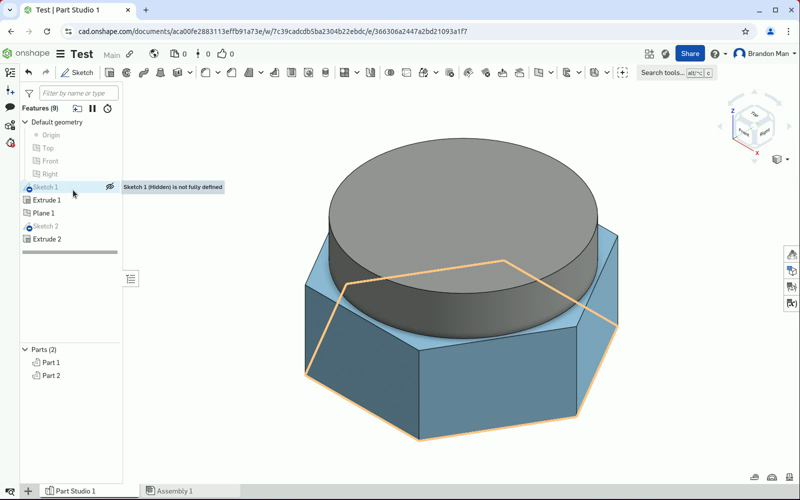
click(73, 189)